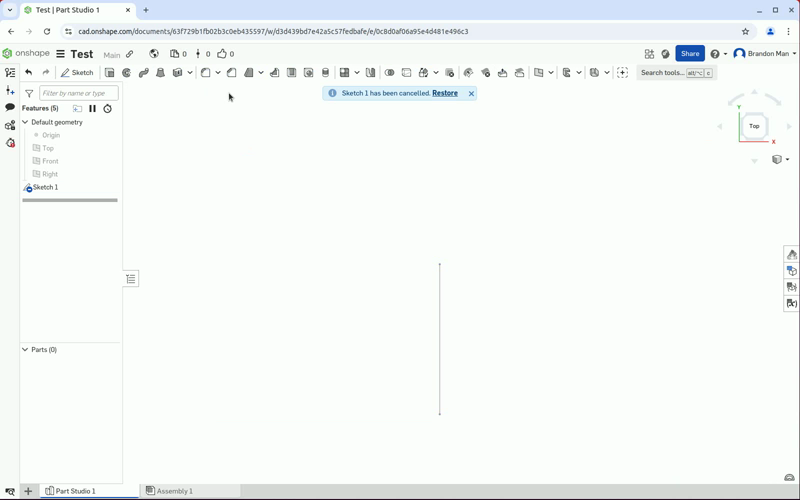
key(shift+h)
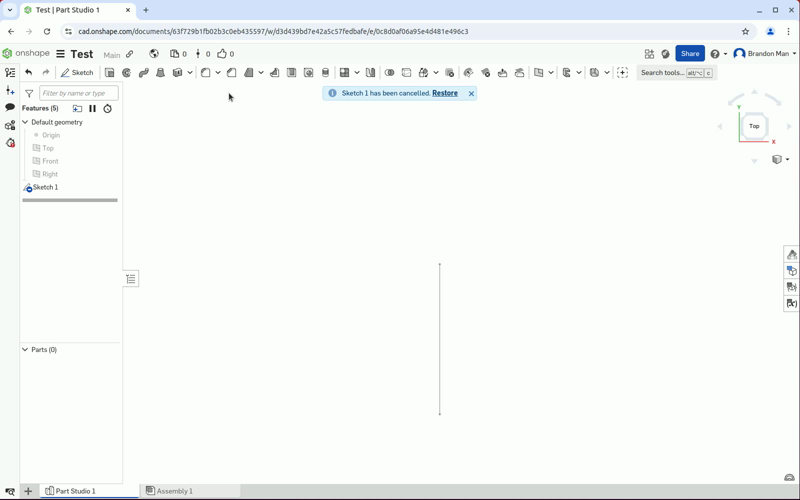
key(shift+s)
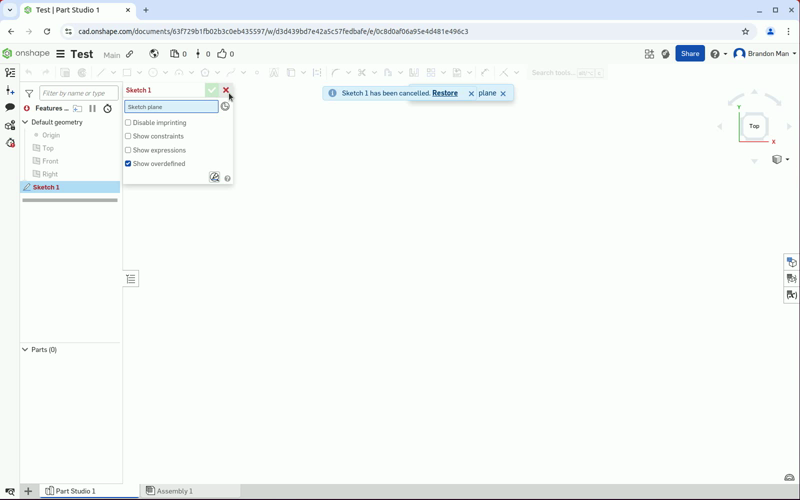
mouse_move(73, 150)
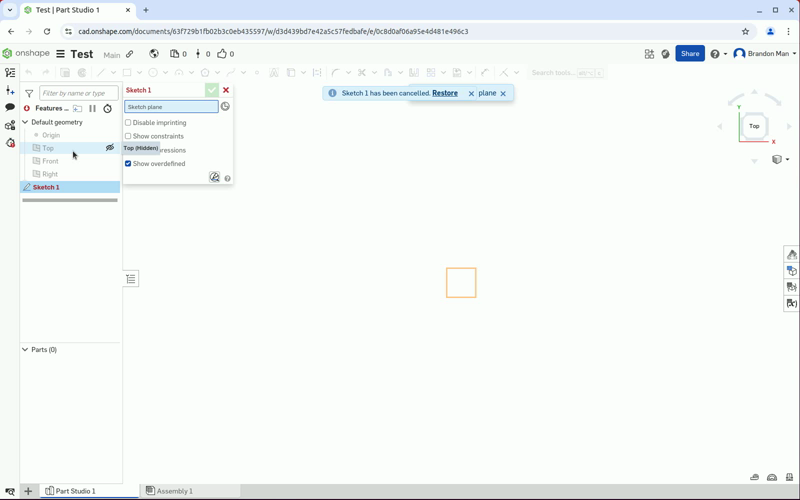
click(73, 150)
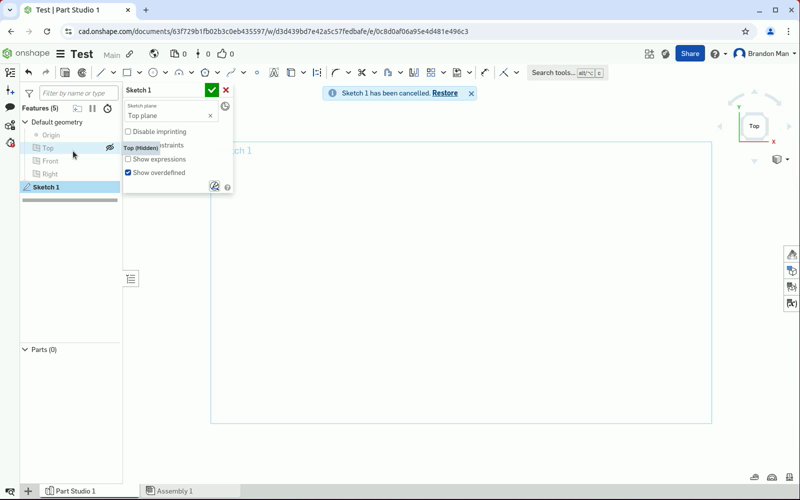
mouse_move(73, 352)
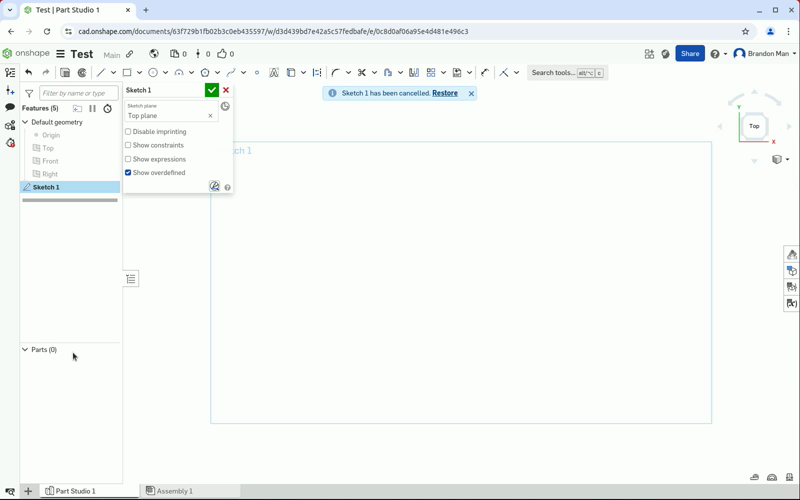
key(y)
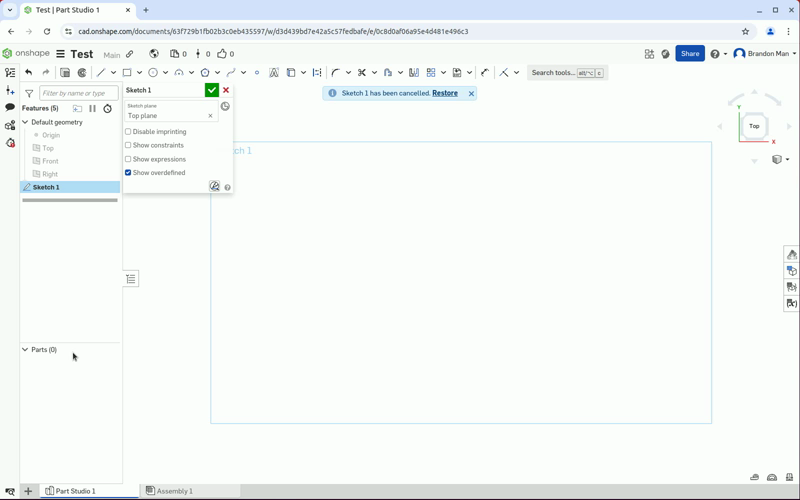
key(l)
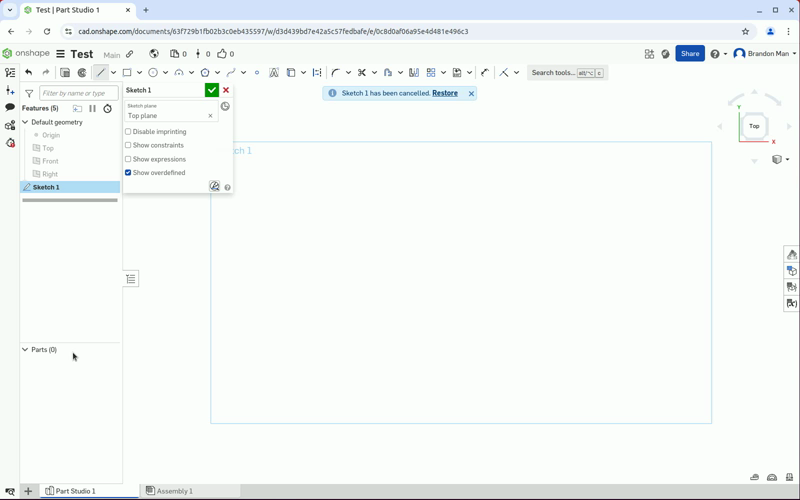
key_down(shift)
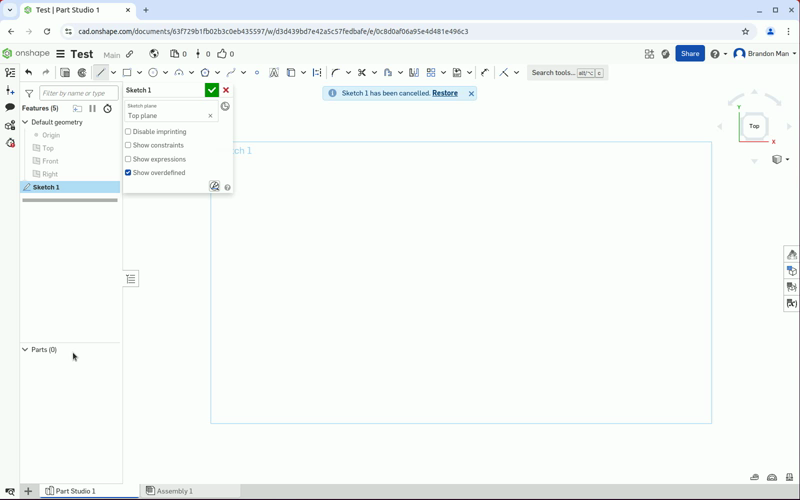
mouse_move(401, 380)
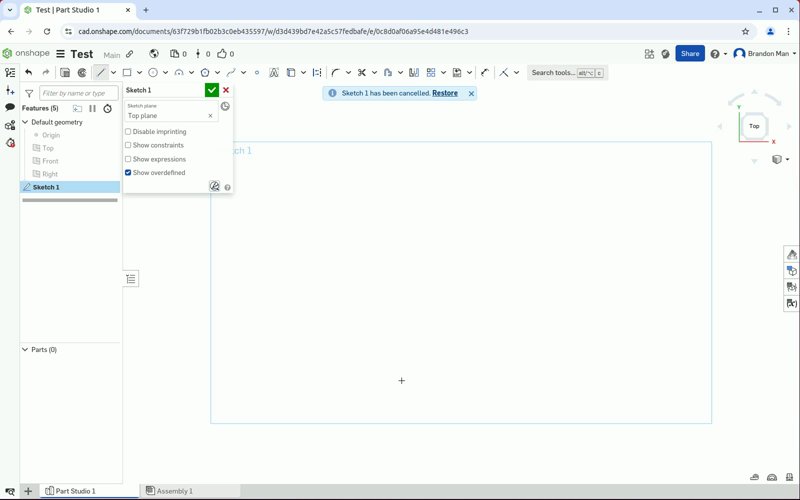
click(401, 380)
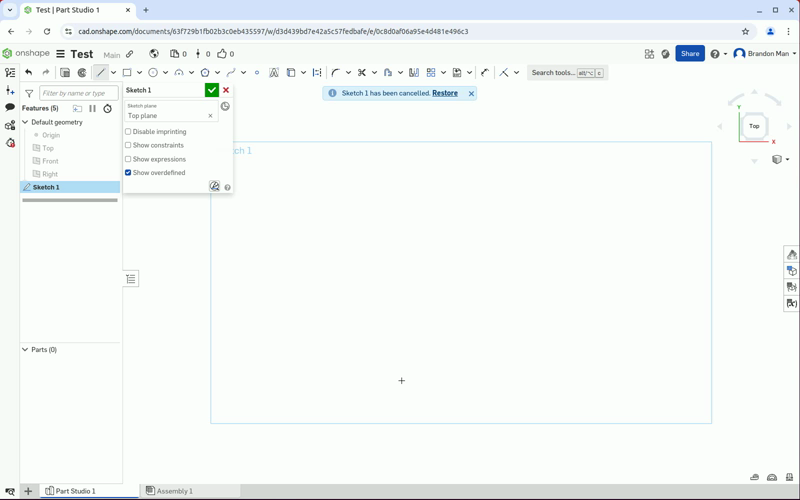
key_up(shift)
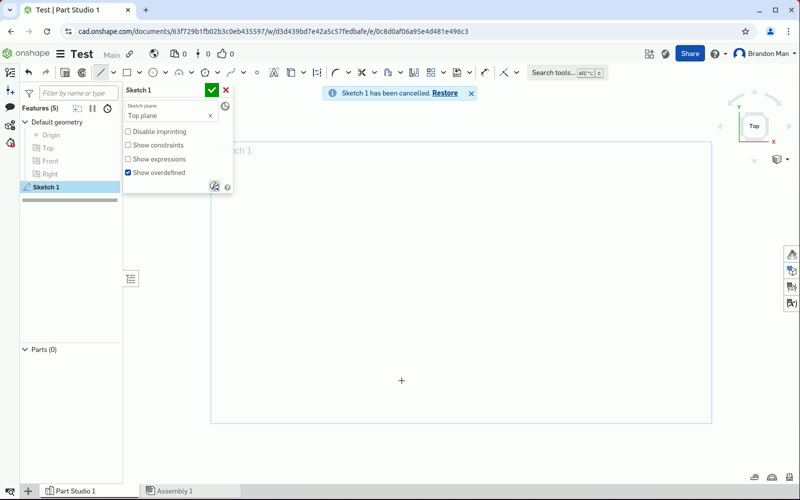
key_down(shift)
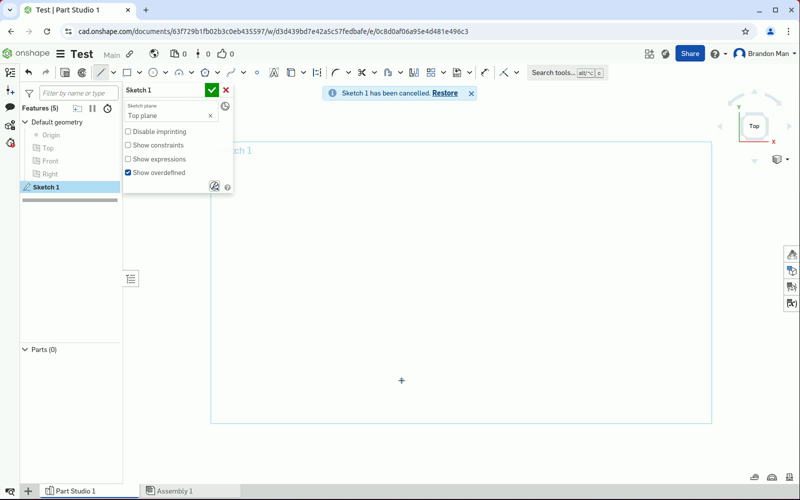
mouse_move(431, 380)
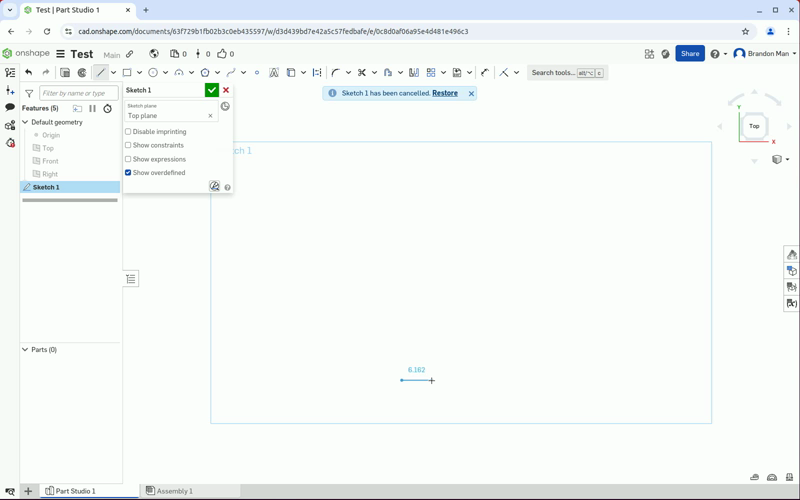
mouse_move(461, 380)
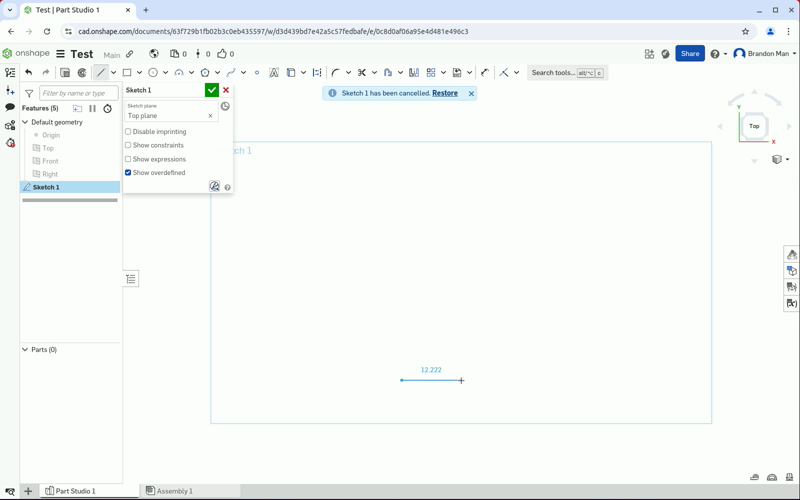
click(461, 380)
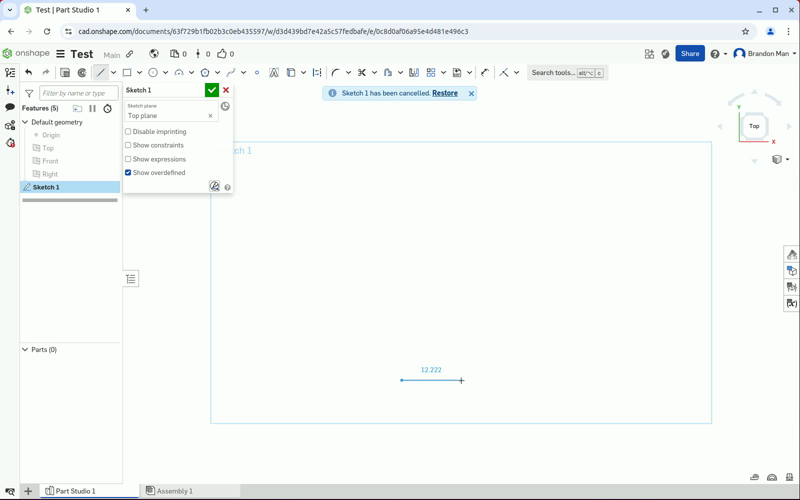
key_up(shift)
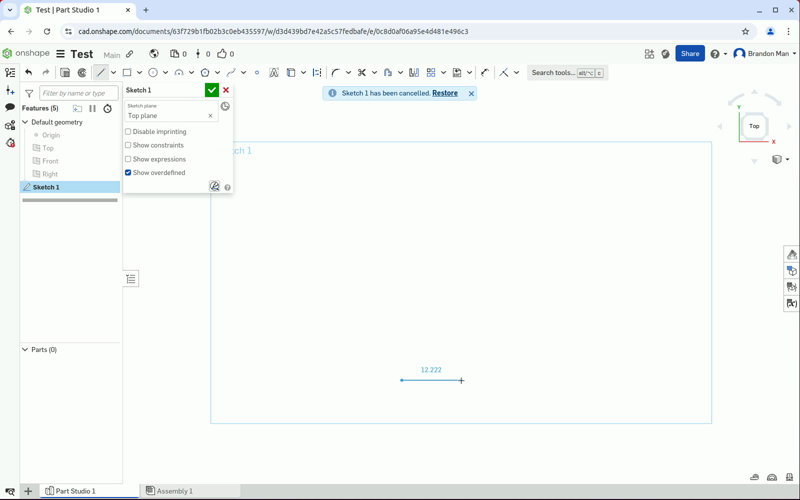
key_down(shift)
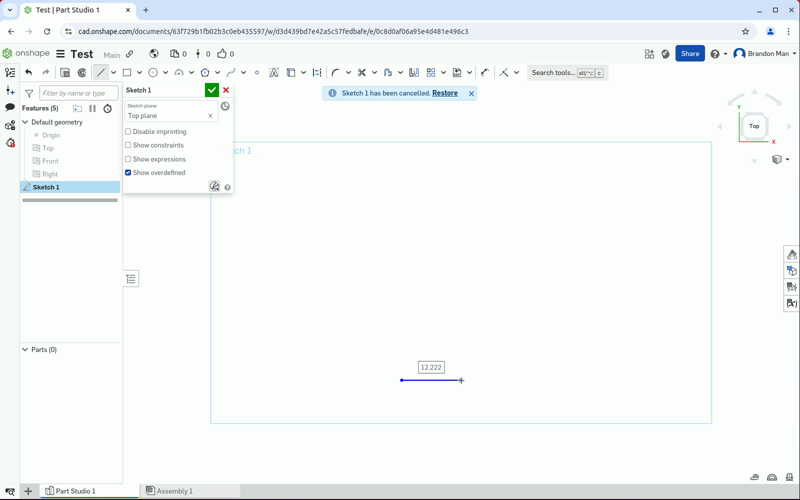
mouse_move(491, 380)
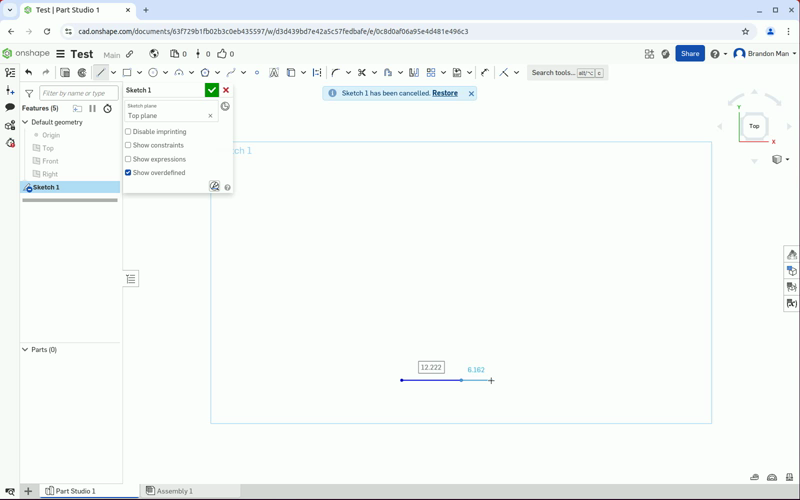
mouse_move(518, 380)
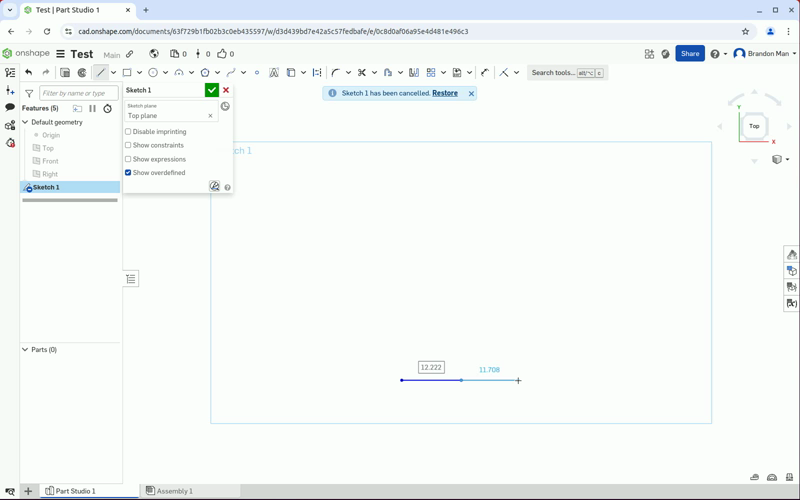
click(518, 380)
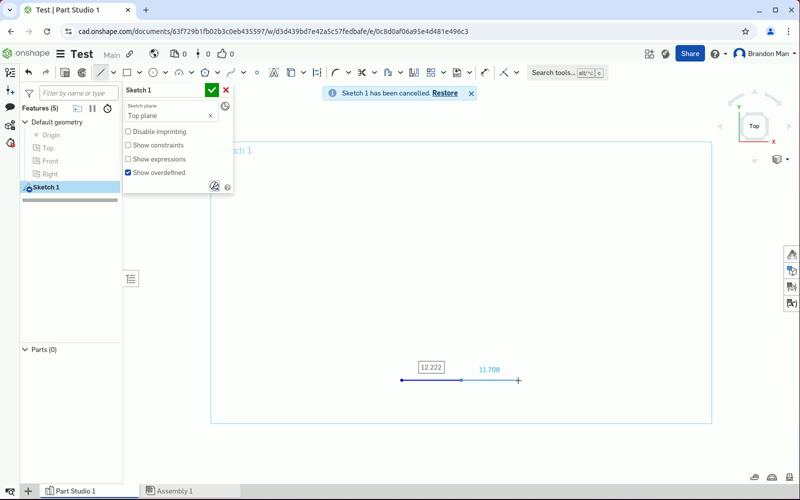
key_up(shift)
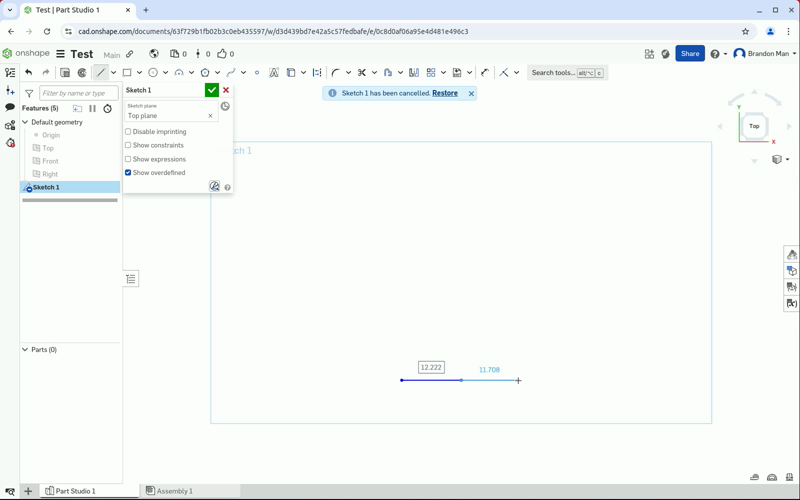
key_down(shift)
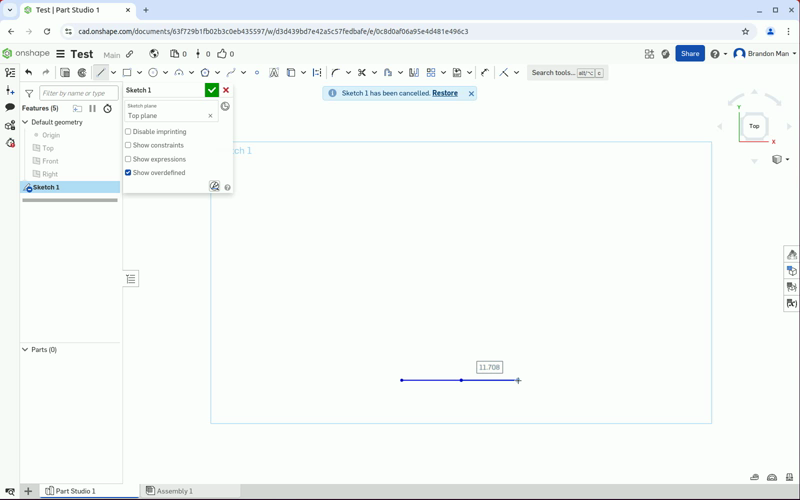
mouse_move(518, 282)
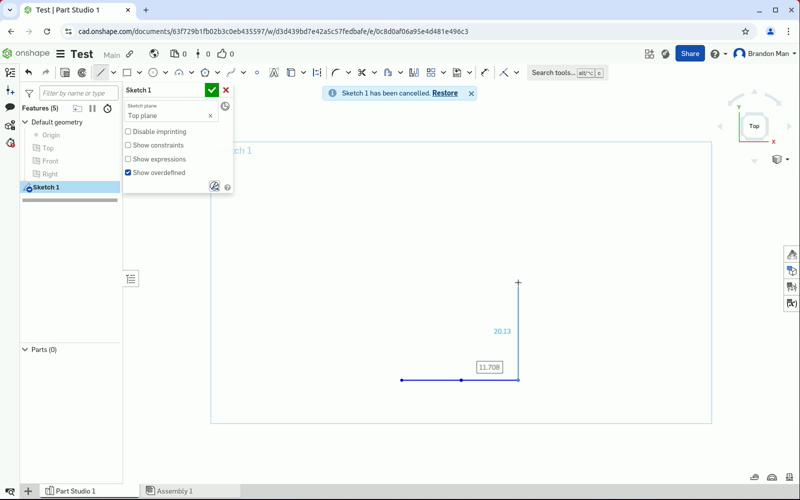
click(518, 282)
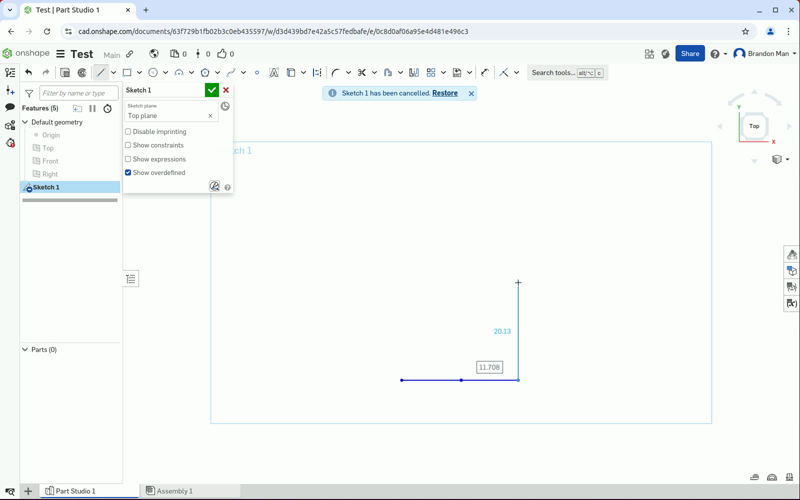
key_up(shift)
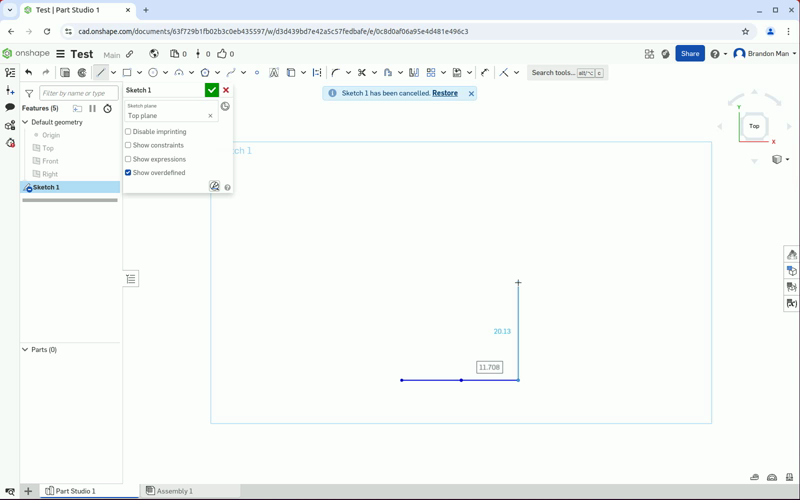
key_down(shift)
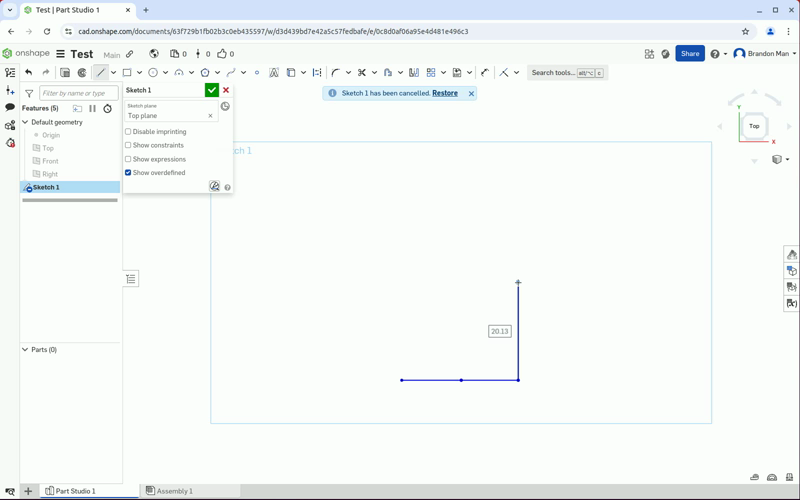
mouse_move(518, 186)
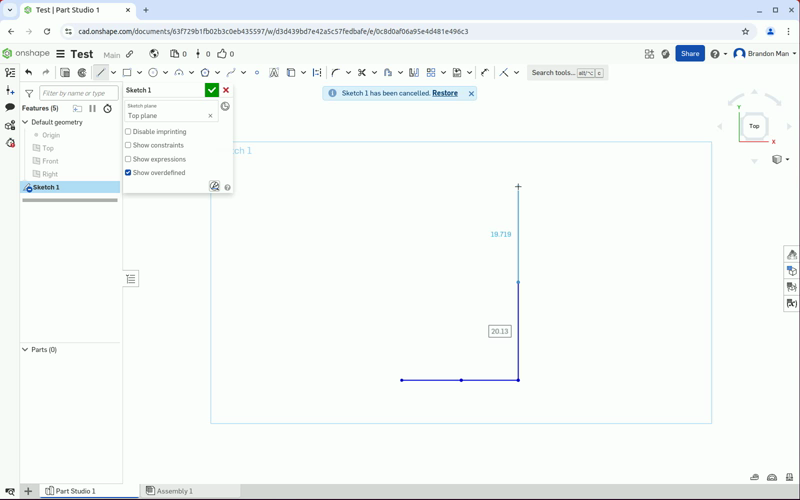
click(518, 186)
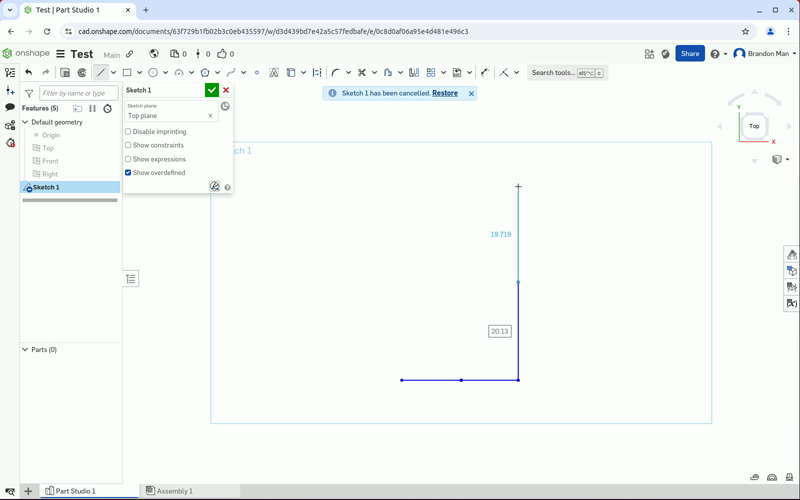
key_up(shift)
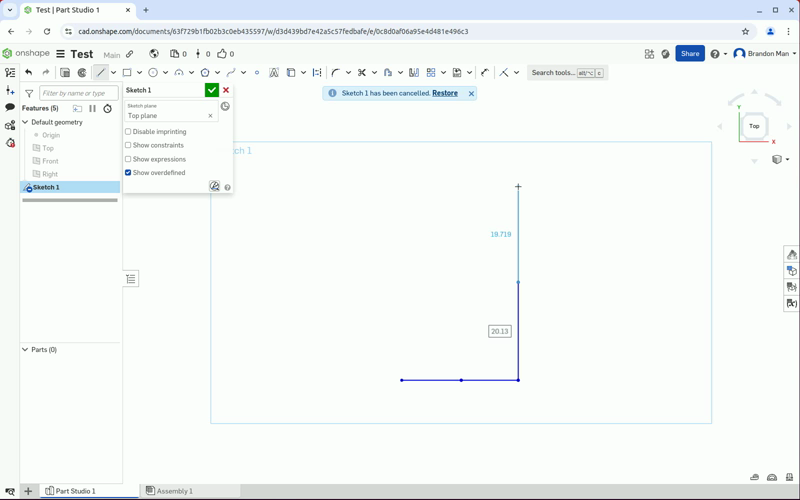
key_down(shift)
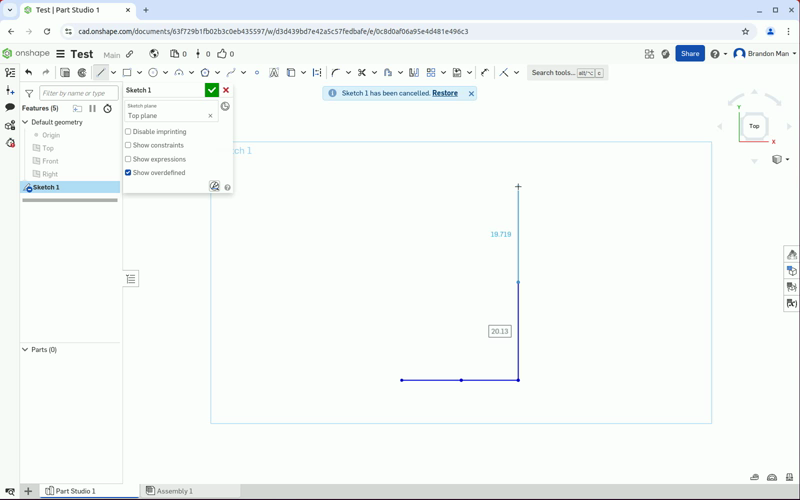
mouse_move(548, 186)
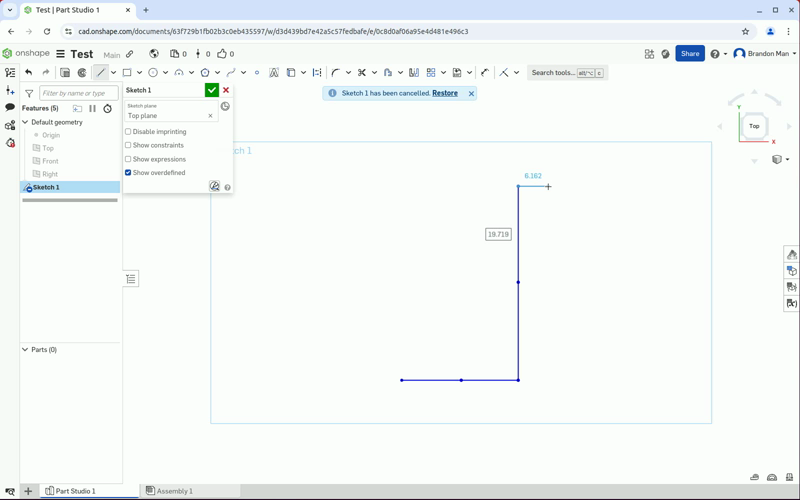
mouse_move(461, 186)
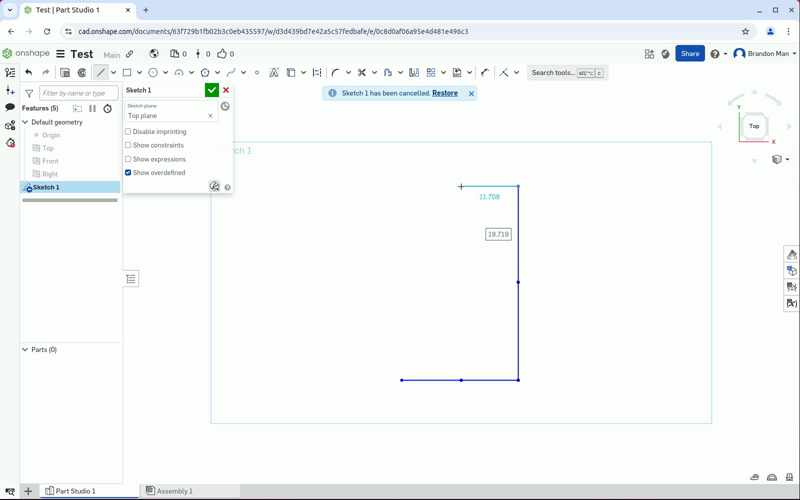
click(461, 186)
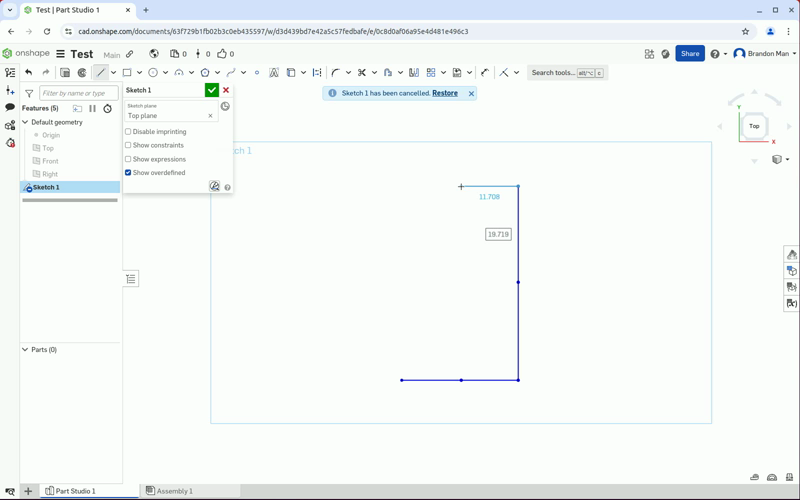
key_up(shift)
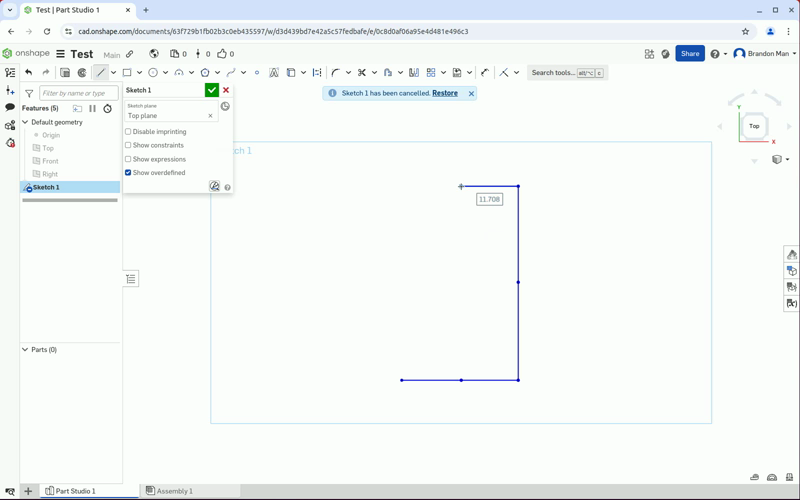
key_down(shift)
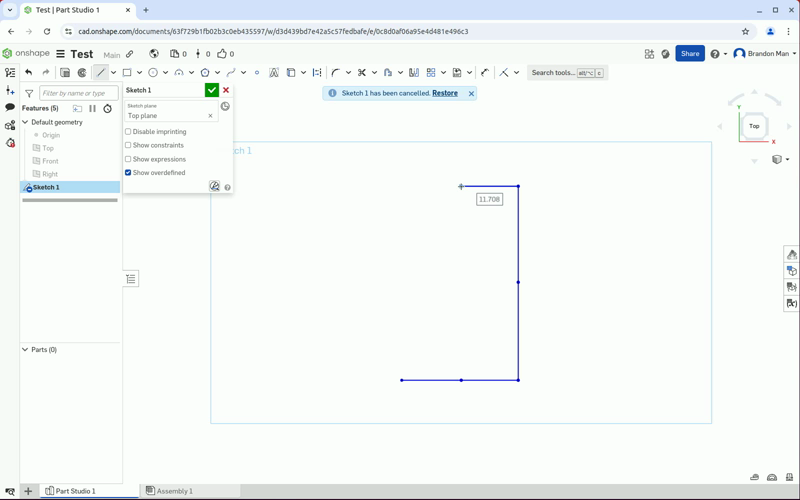
mouse_move(491, 186)
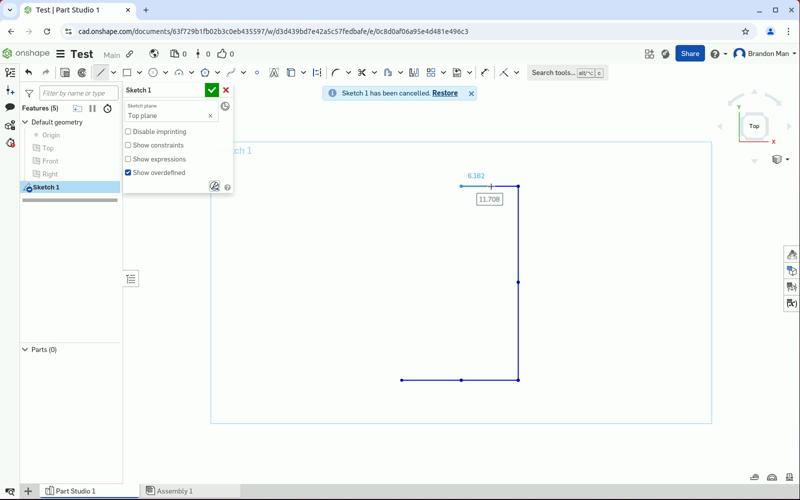
mouse_move(401, 186)
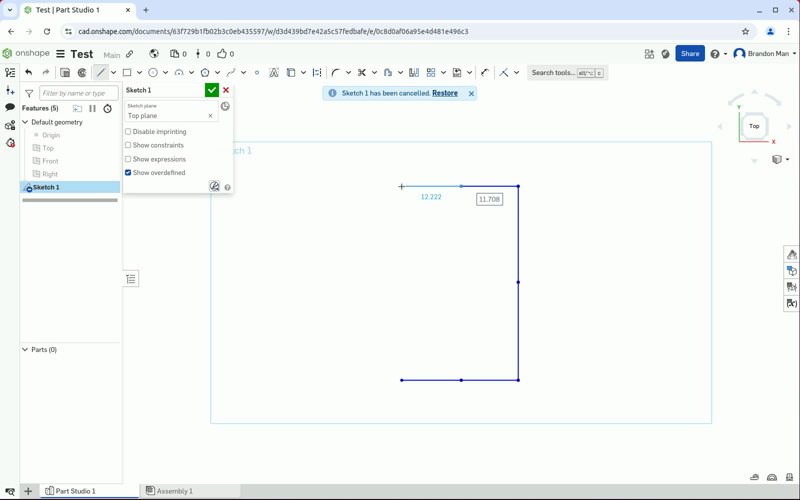
click(401, 186)
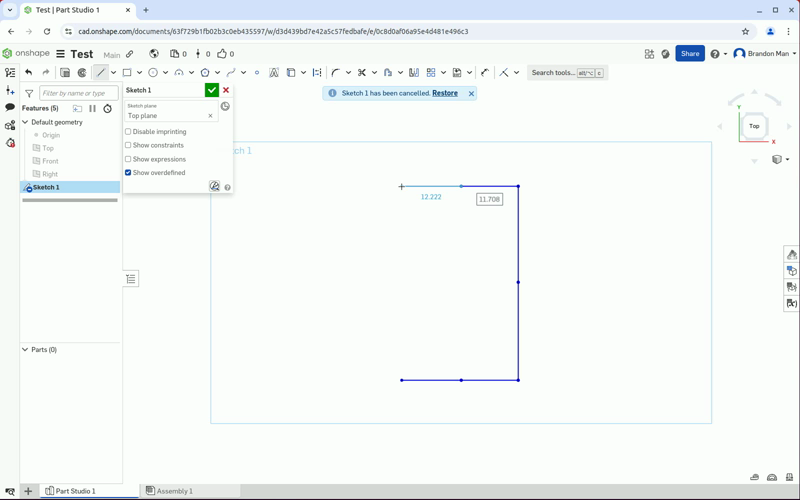
key_up(shift)
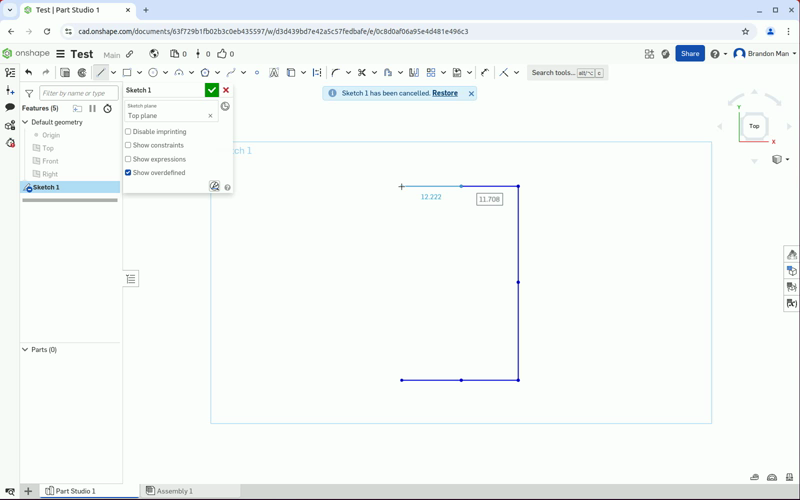
key_down(shift)
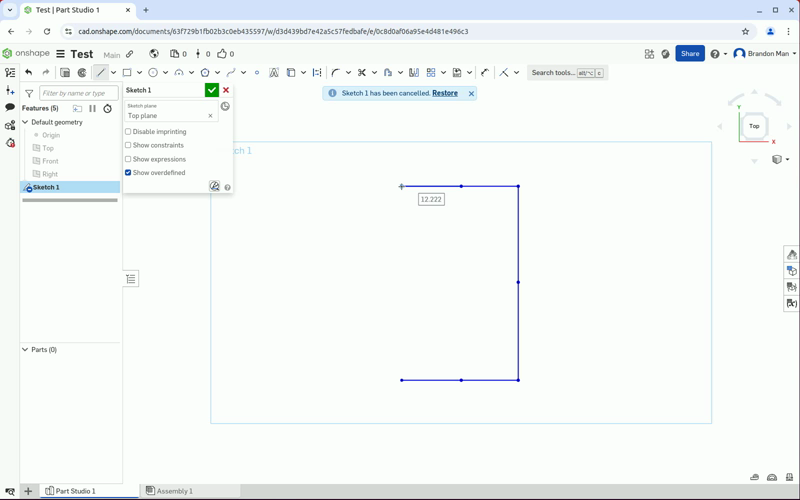
mouse_move(401, 282)
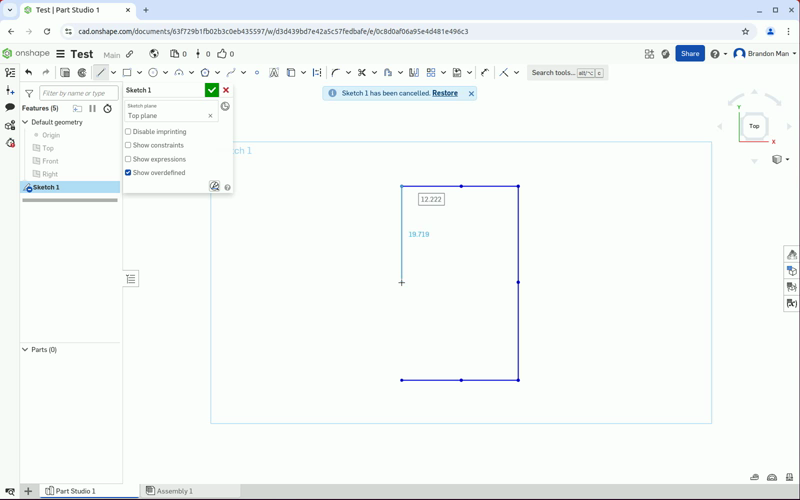
click(401, 282)
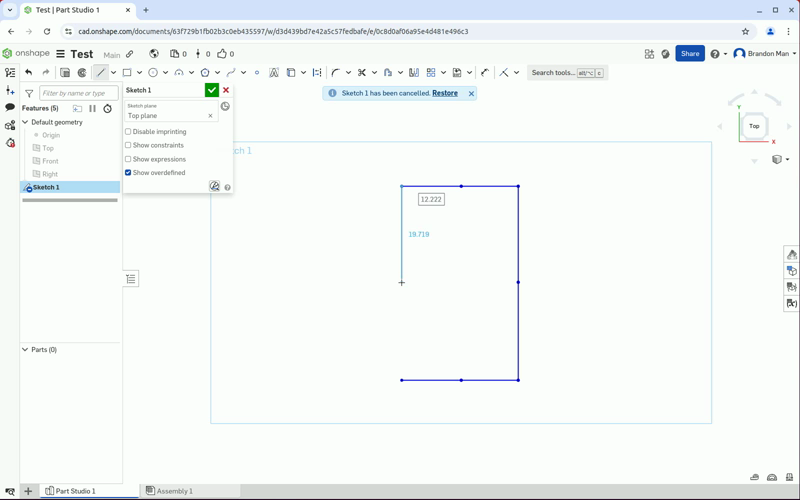
key_up(shift)
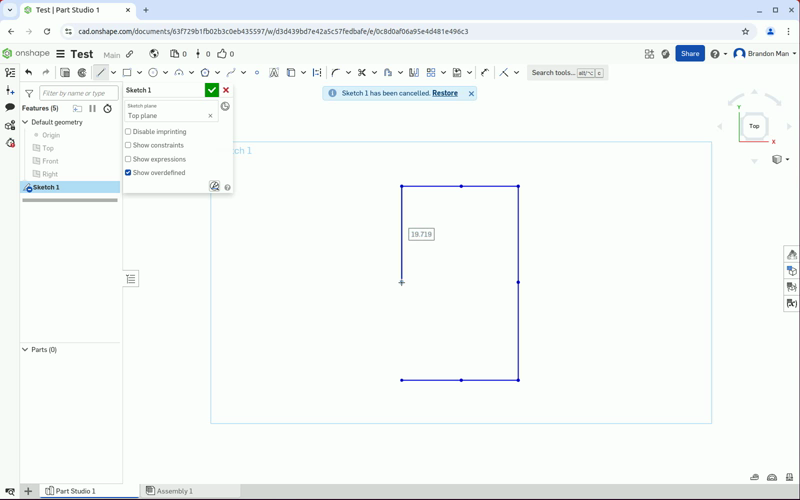
key_down(shift)
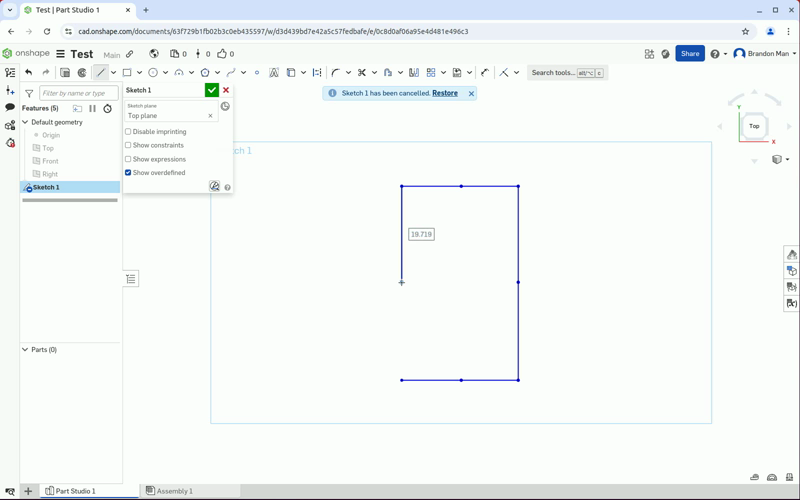
mouse_move(401, 380)
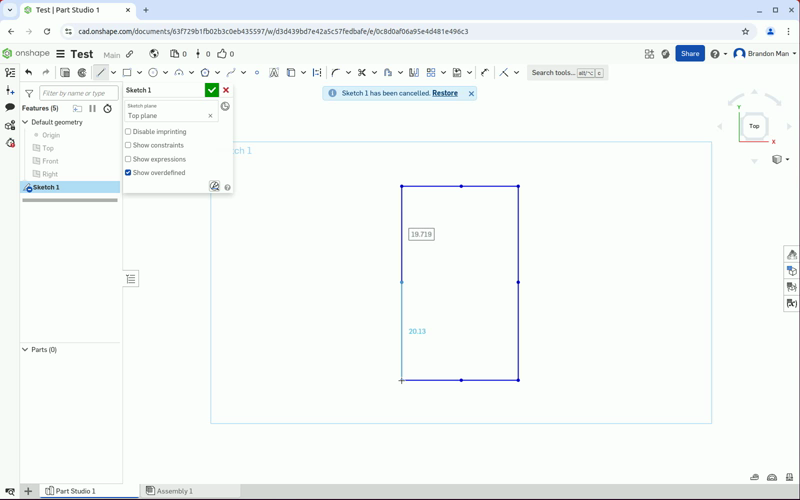
key_up(shift)
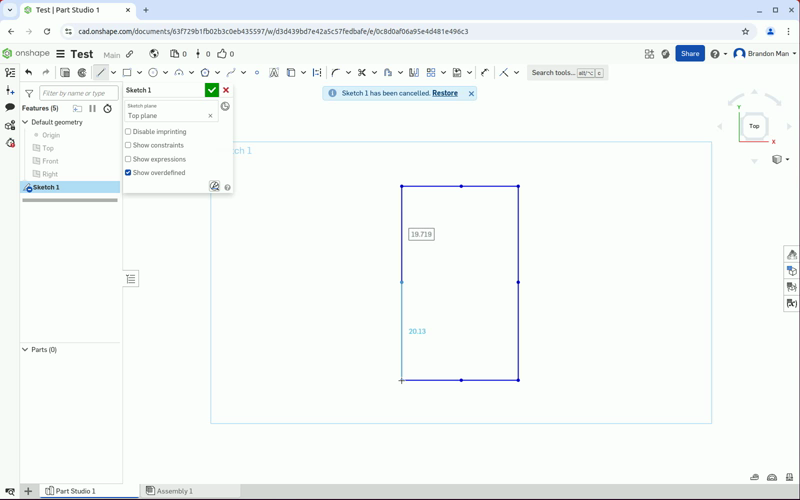
click(401, 380)
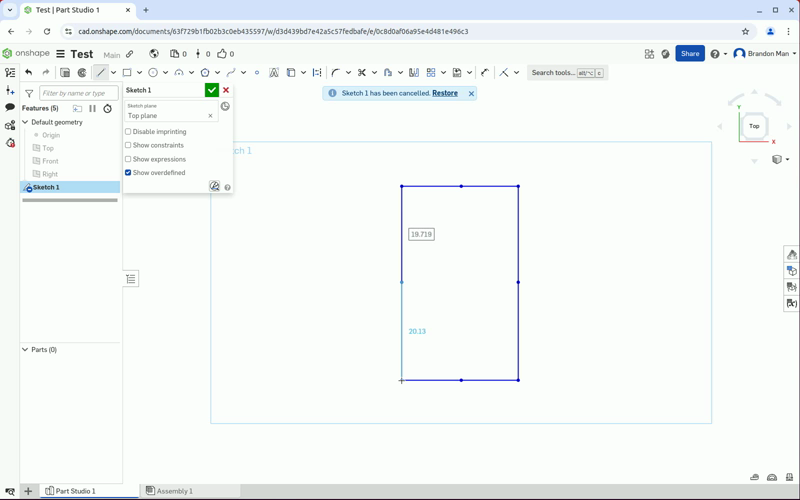
key(esc)
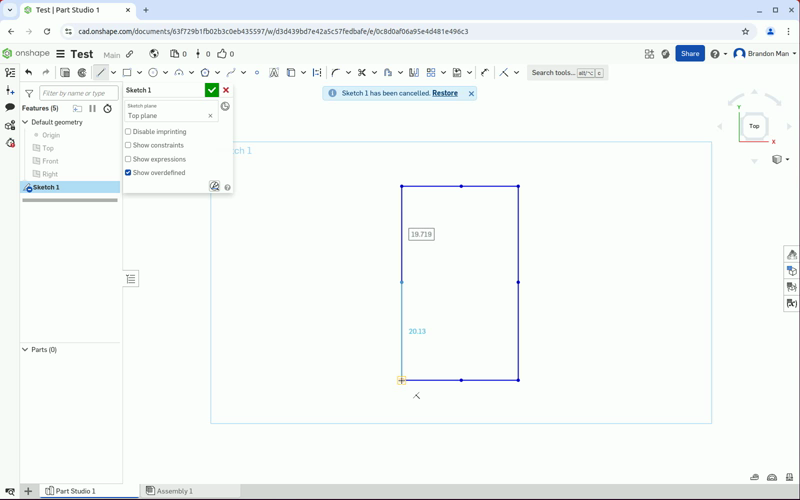
mouse_move(460, 203)
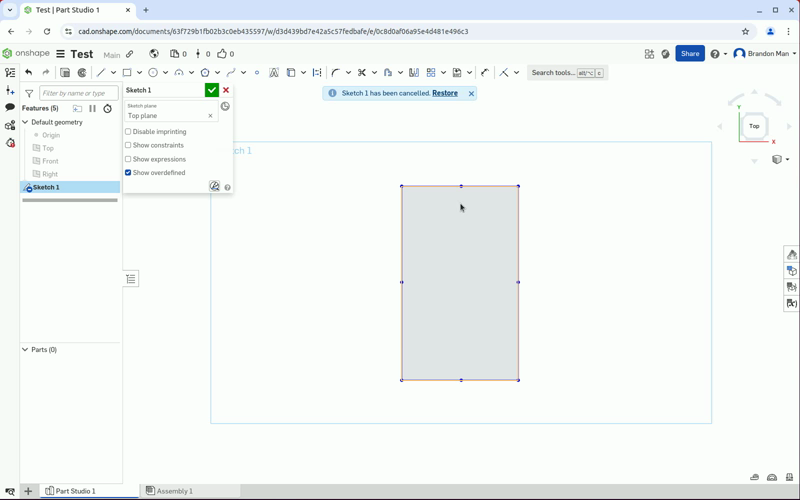
click(460, 203)
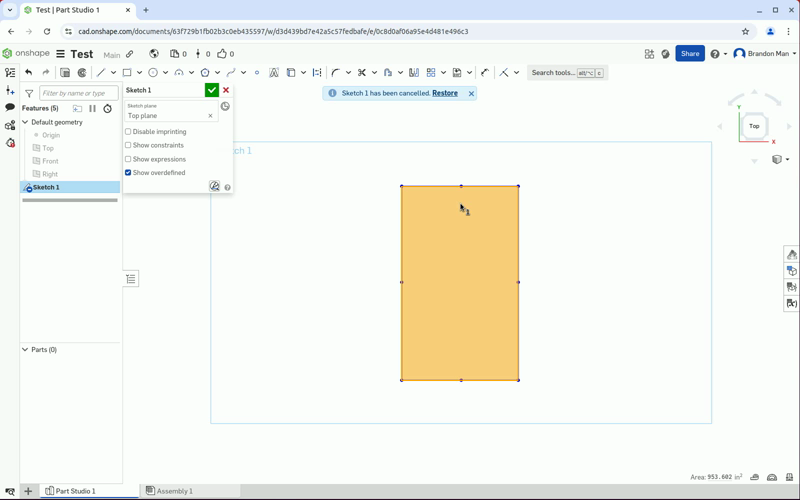
mouse_move(73, 352)
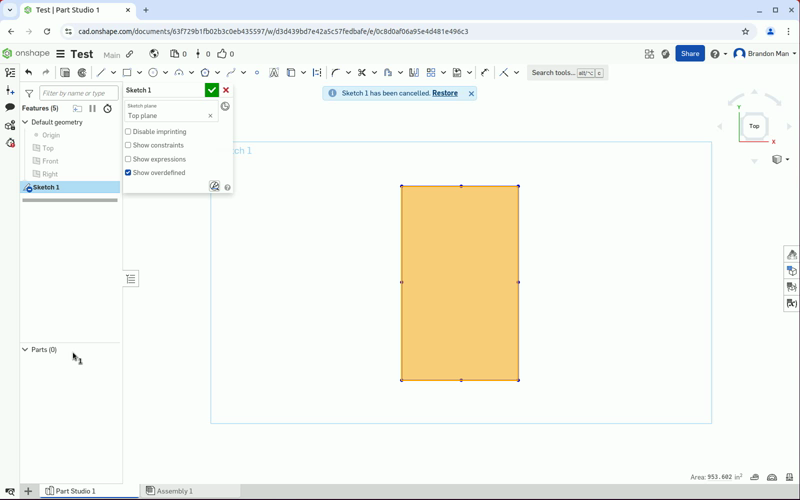
key(shift+y)
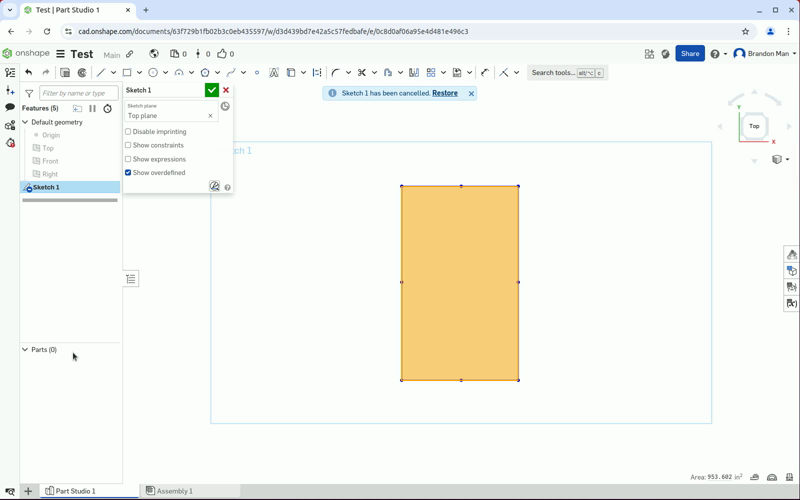
key(shift+e)
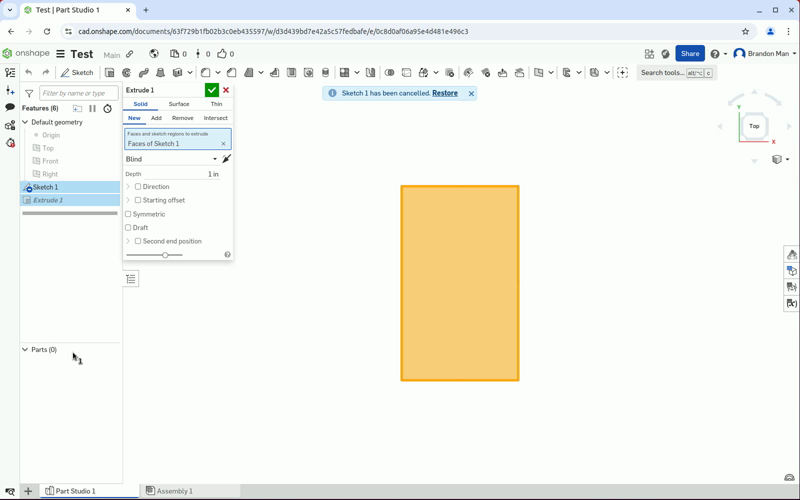
mouse_move(143, 106)
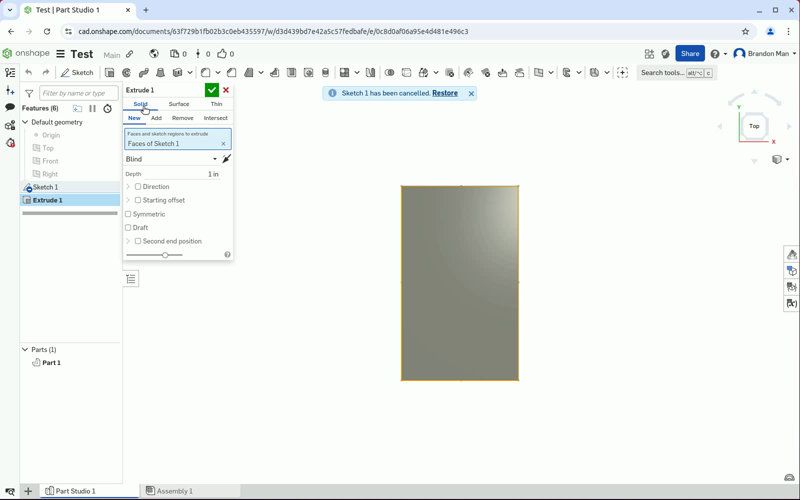
click(143, 106)
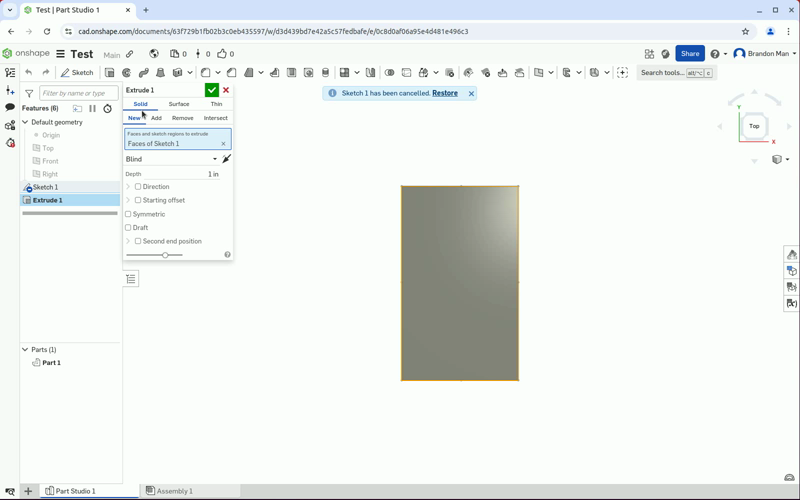
mouse_move(137, 120)
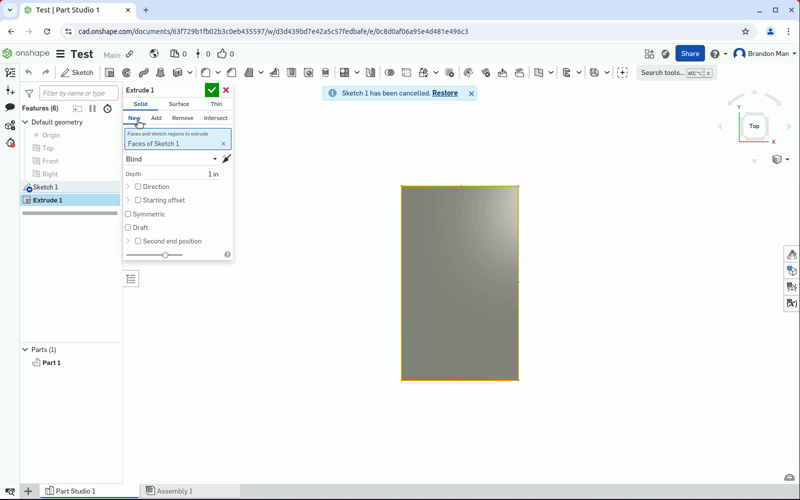
click(137, 120)
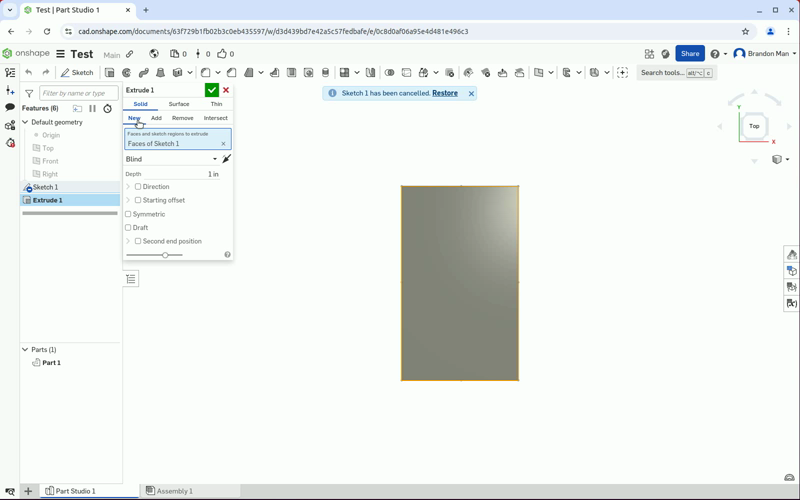
key(tab, 4)
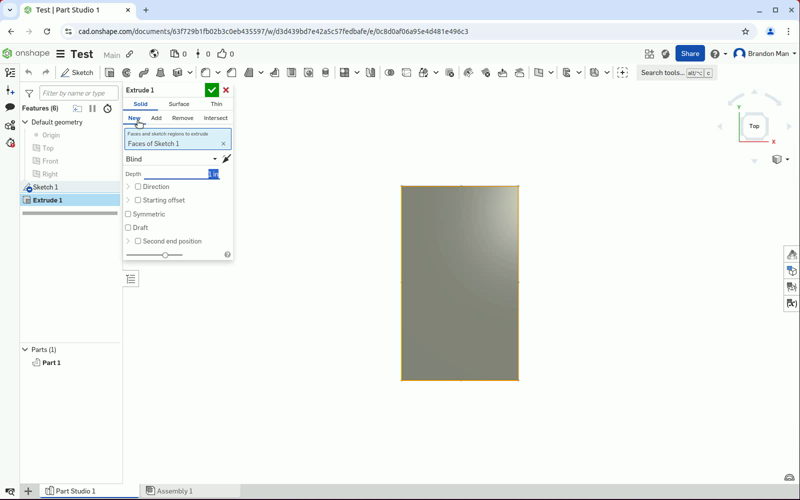
text(0.722)
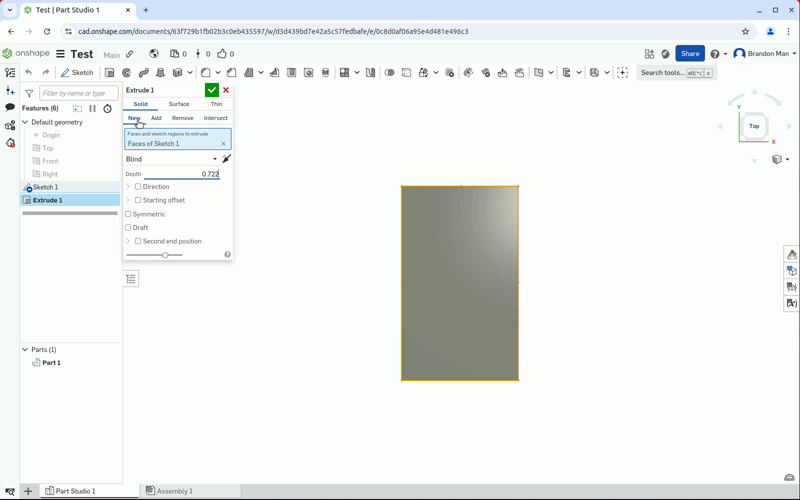
key(enter)
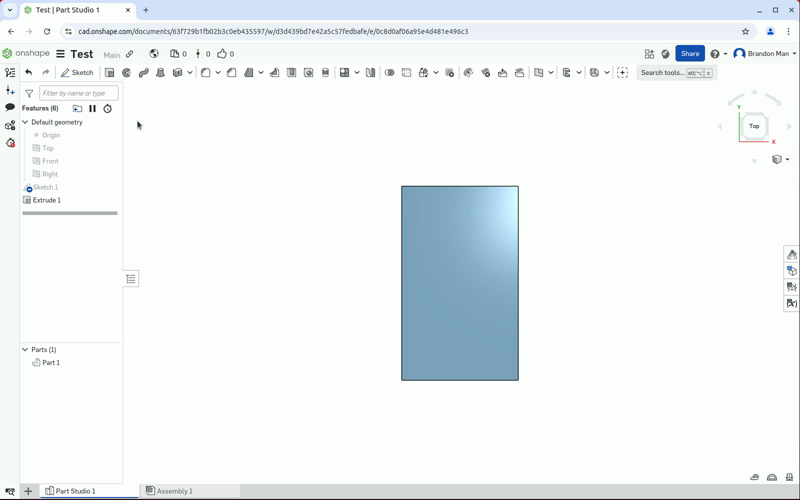
key(shift+h)
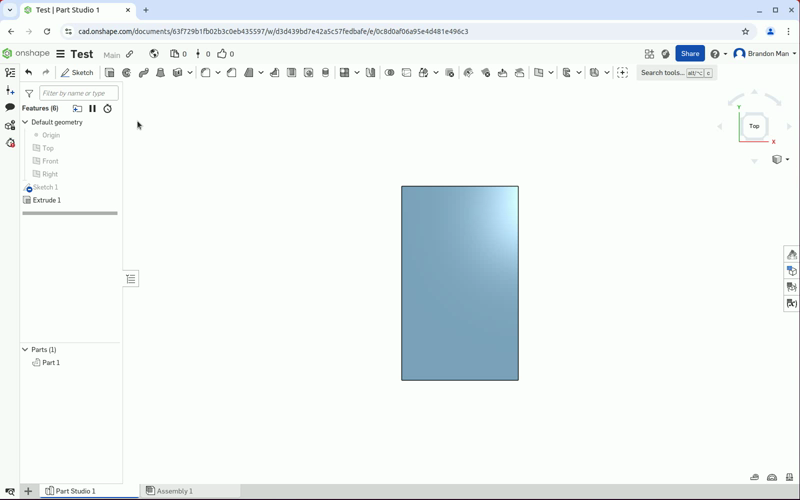
key(shift+h)
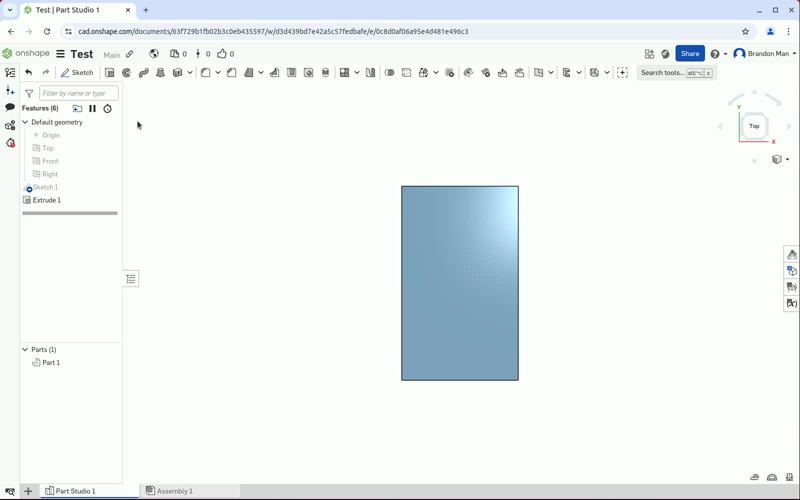
mouse_move(73, 189)
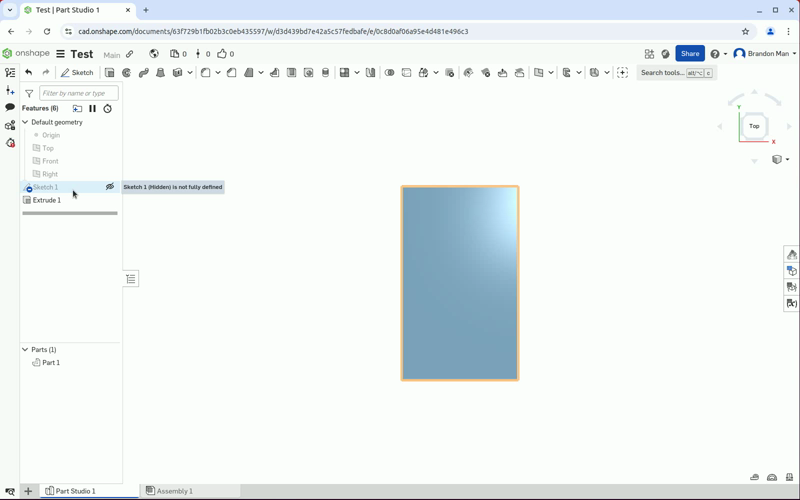
click(73, 189)
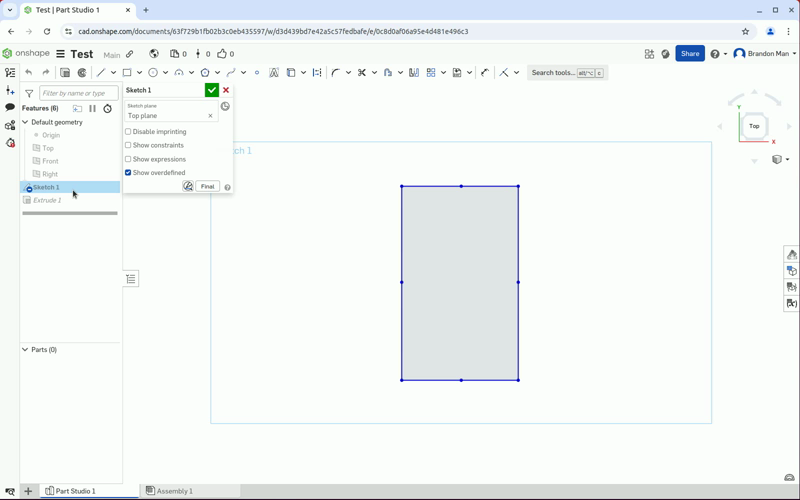
mouse_move(229, 92)
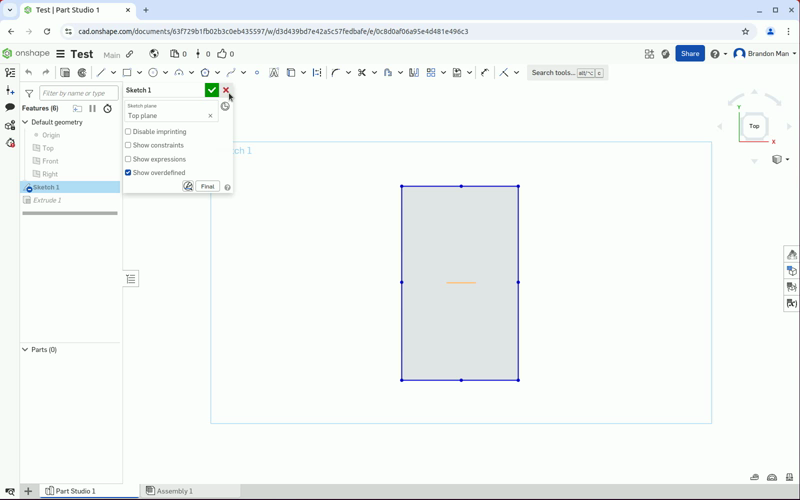
click(229, 92)
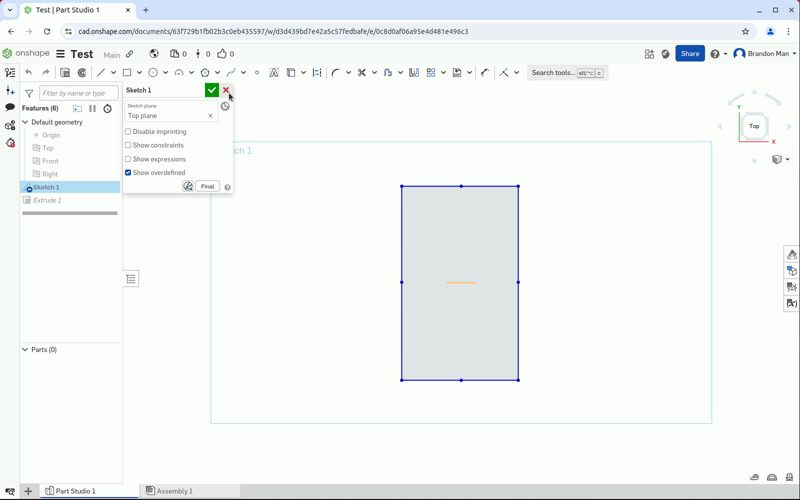
key(shift+s)
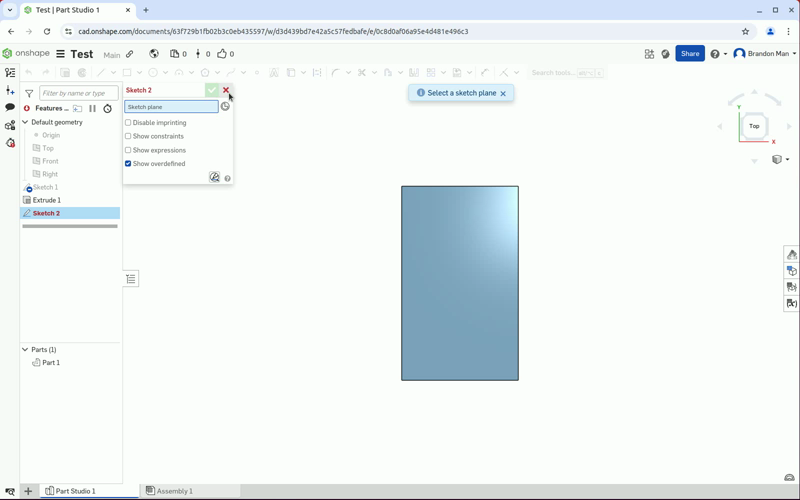
mouse_move(73, 150)
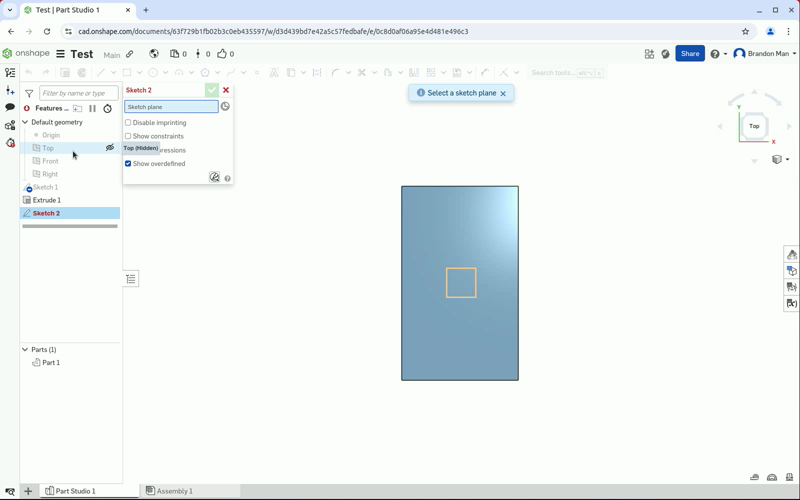
click(73, 150)
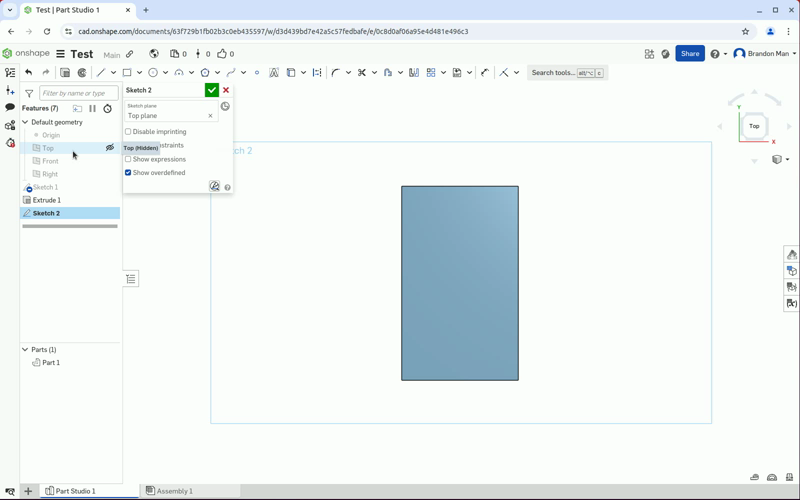
mouse_move(73, 352)
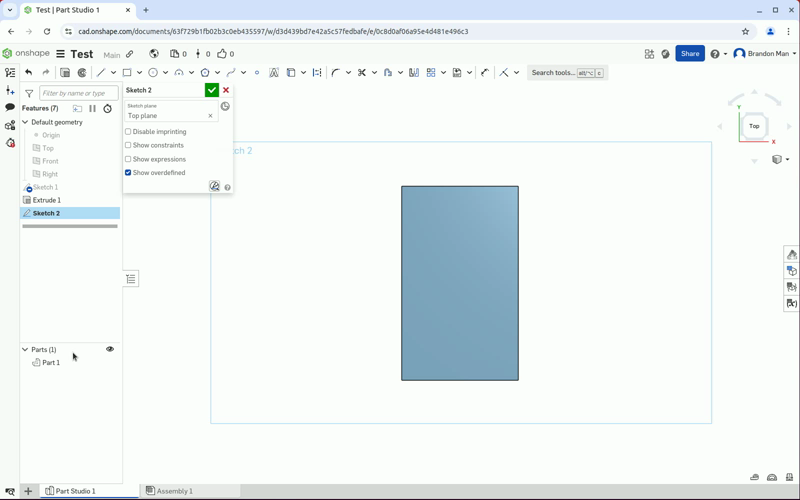
key(y)
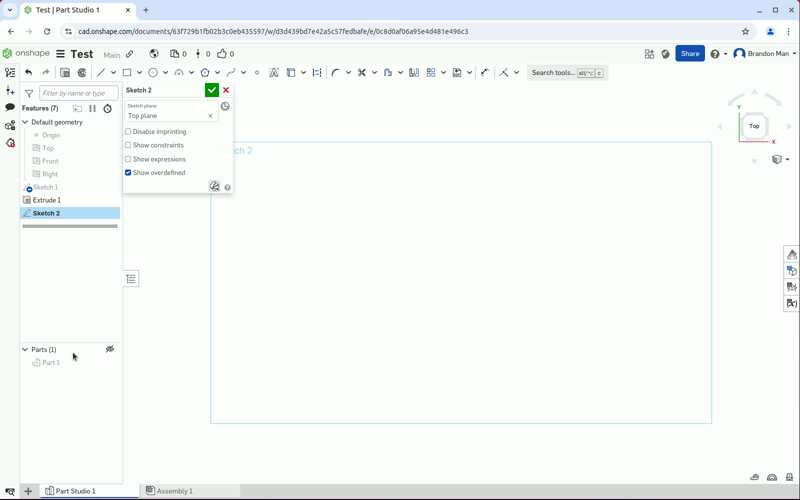
key(l)
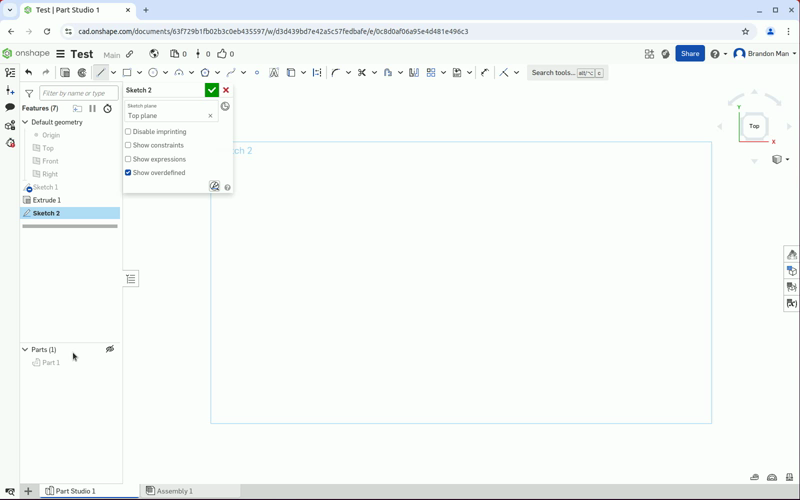
key_down(shift)
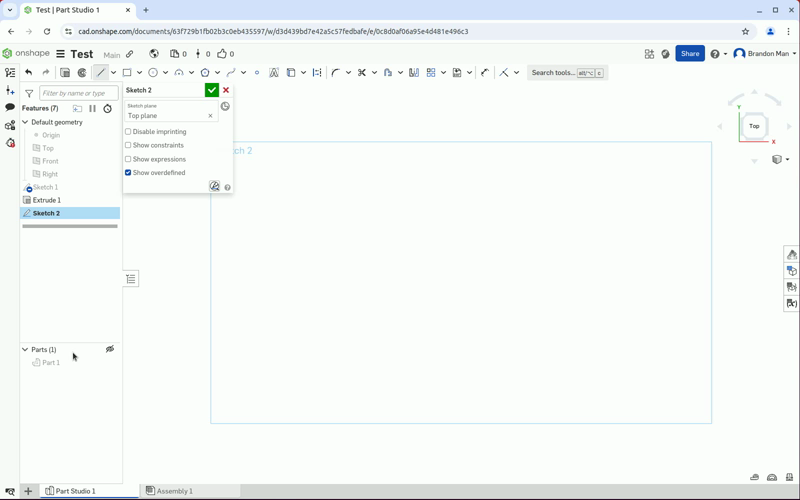
mouse_move(538, 231)
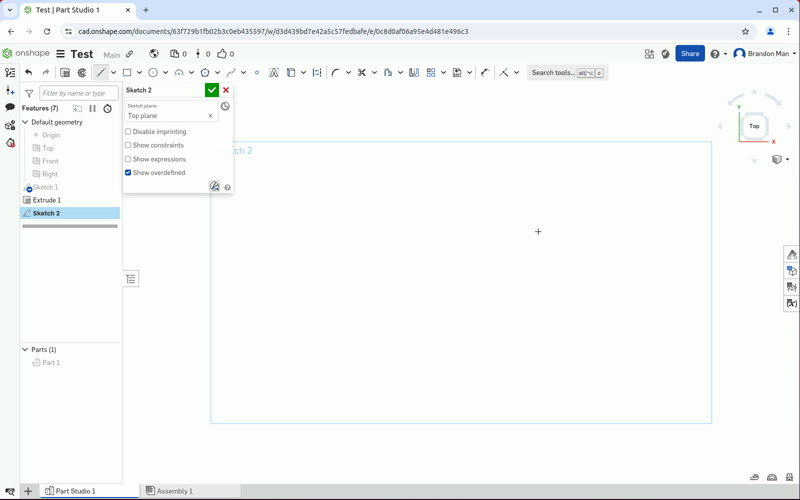
click(538, 231)
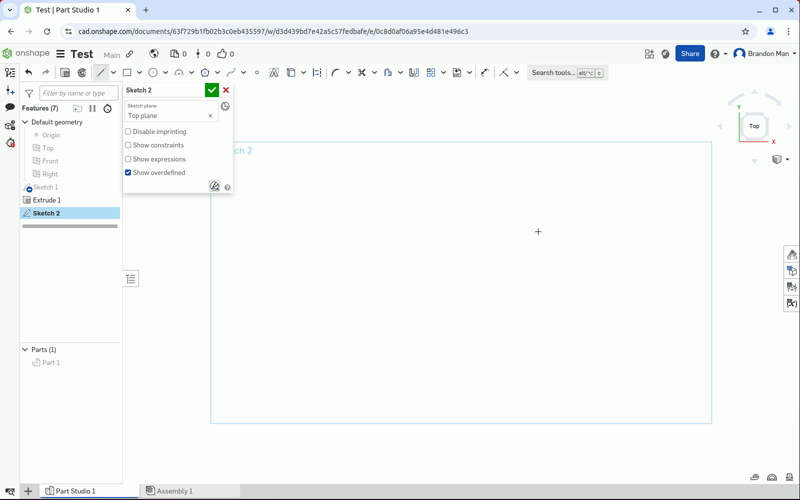
key_up(shift)
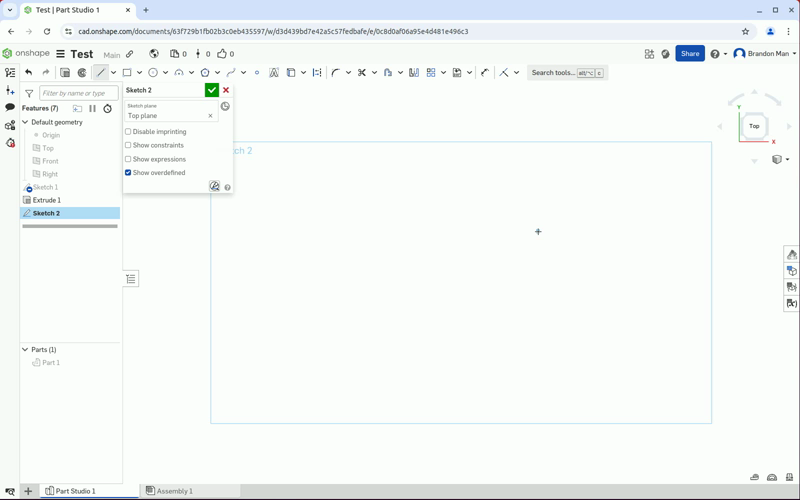
key_down(shift)
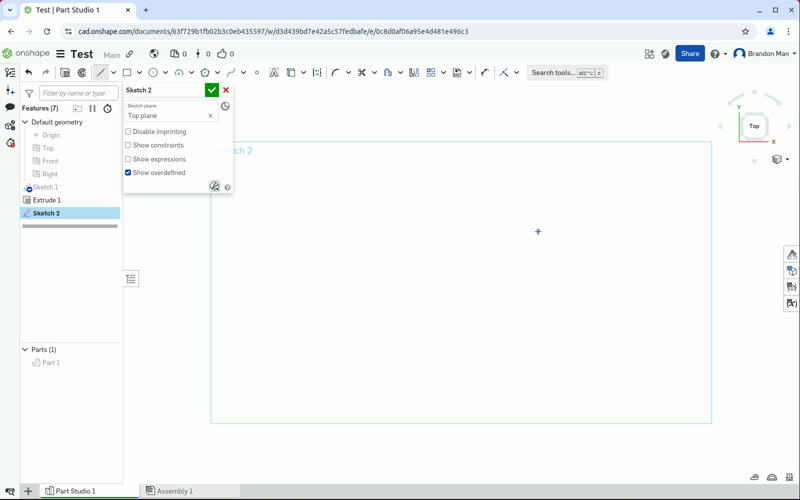
mouse_move(568, 231)
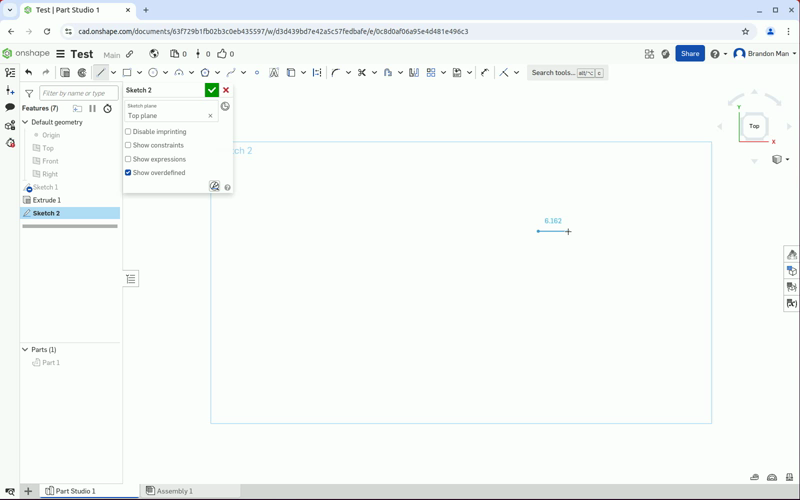
mouse_move(574, 231)
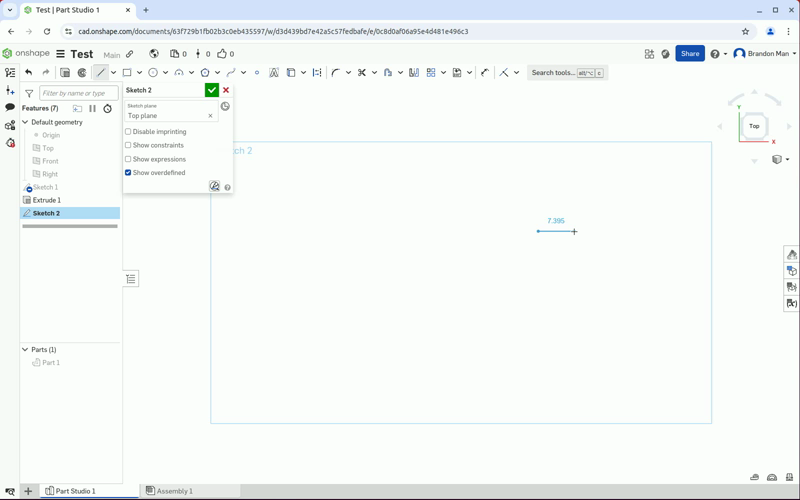
click(574, 231)
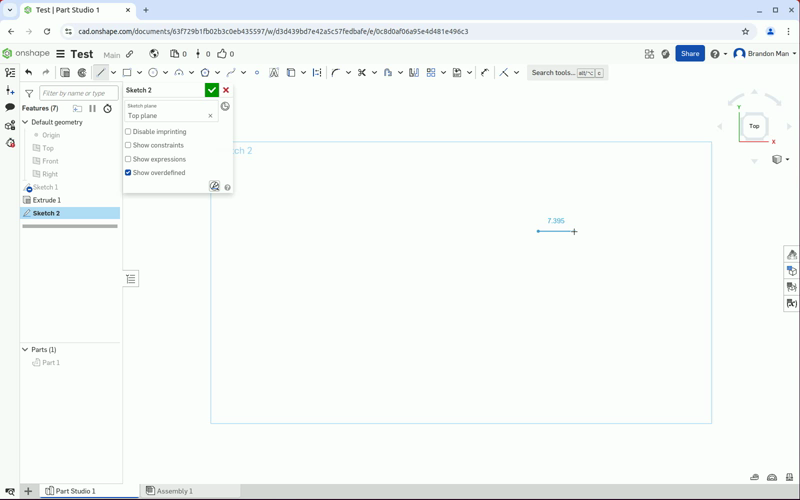
key_up(shift)
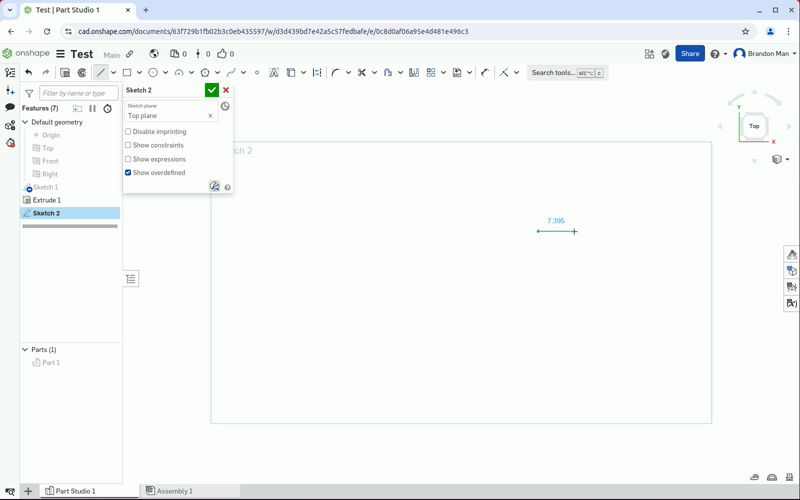
key_down(shift)
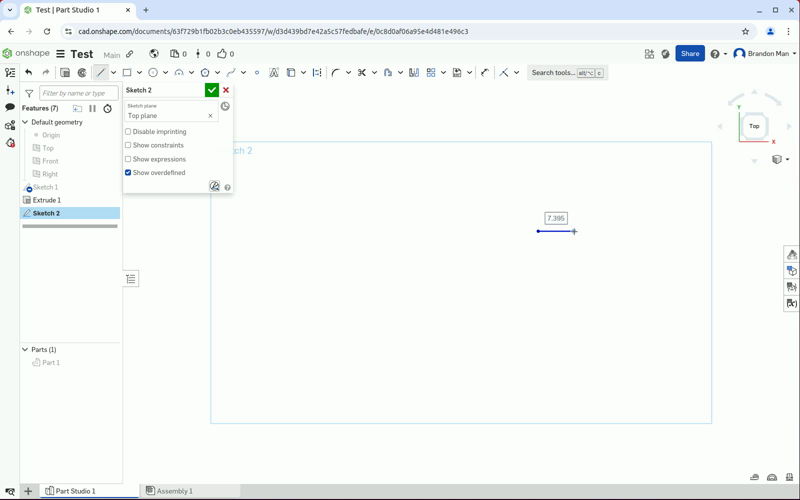
mouse_move(589, 231)
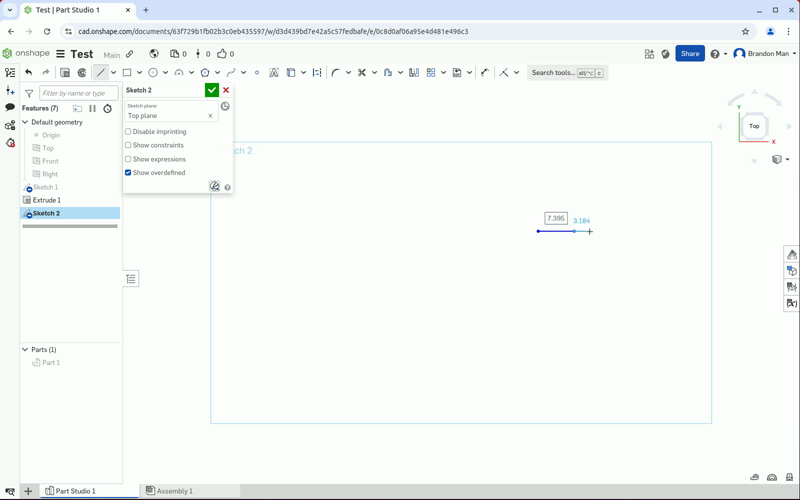
mouse_move(574, 195)
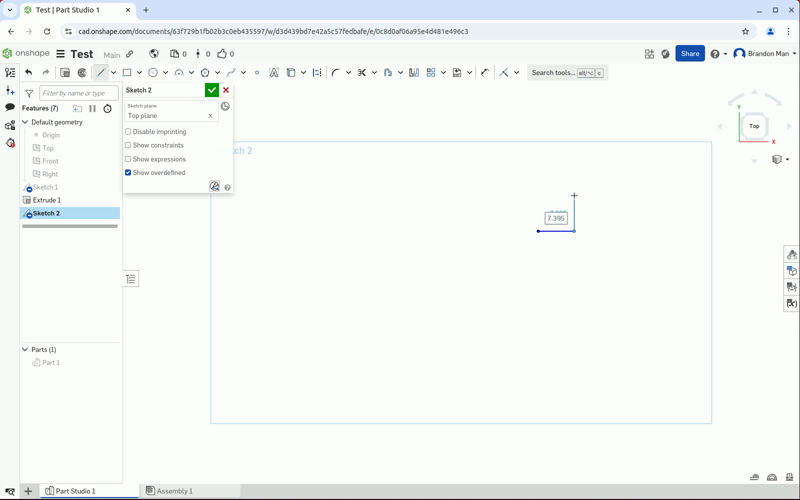
click(574, 195)
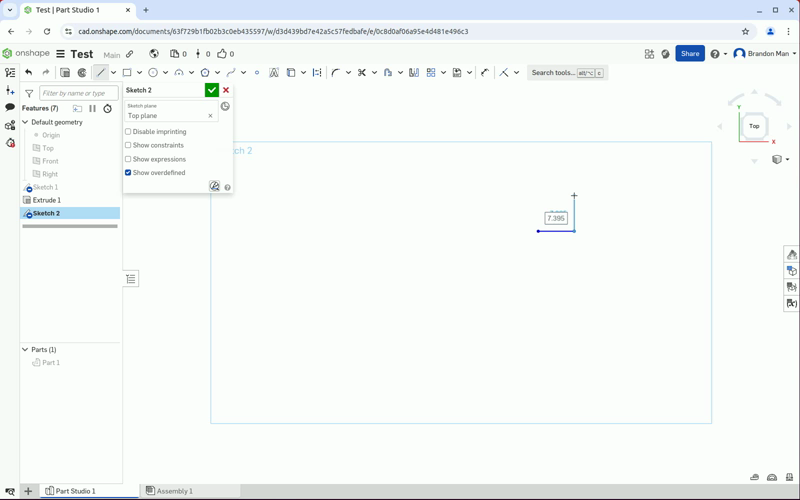
key_up(shift)
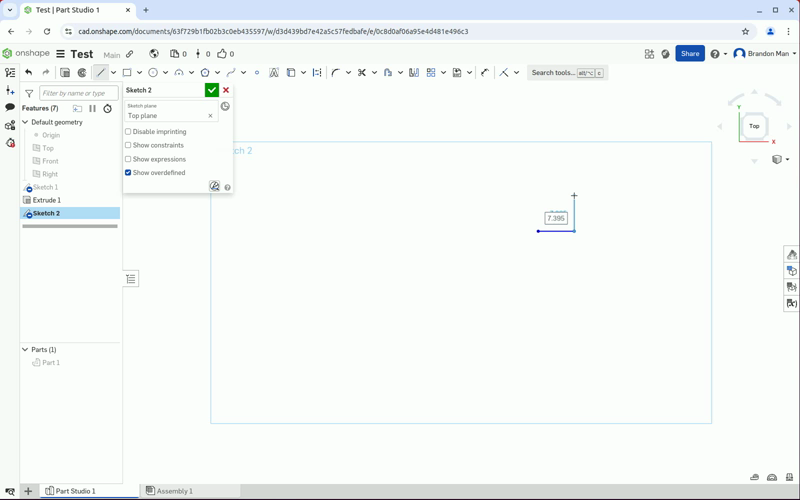
key_down(shift)
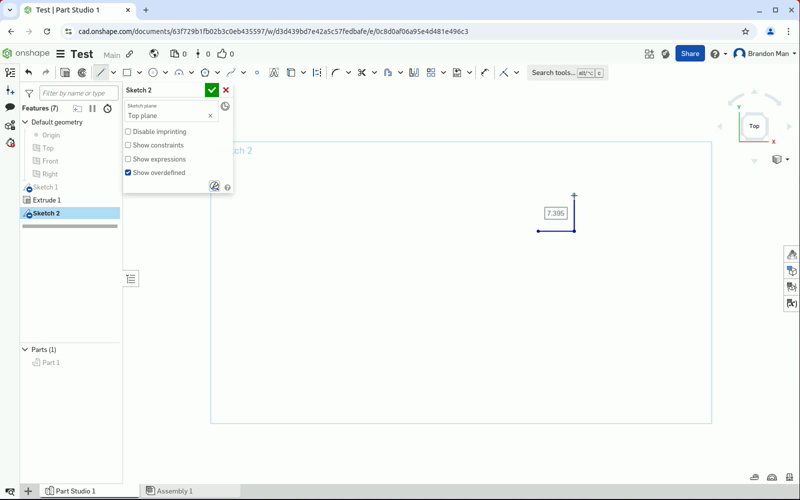
mouse_move(589, 195)
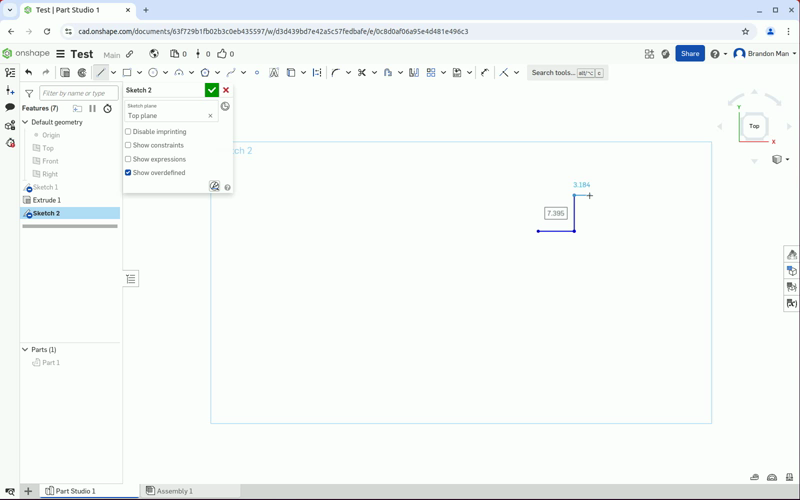
mouse_move(538, 195)
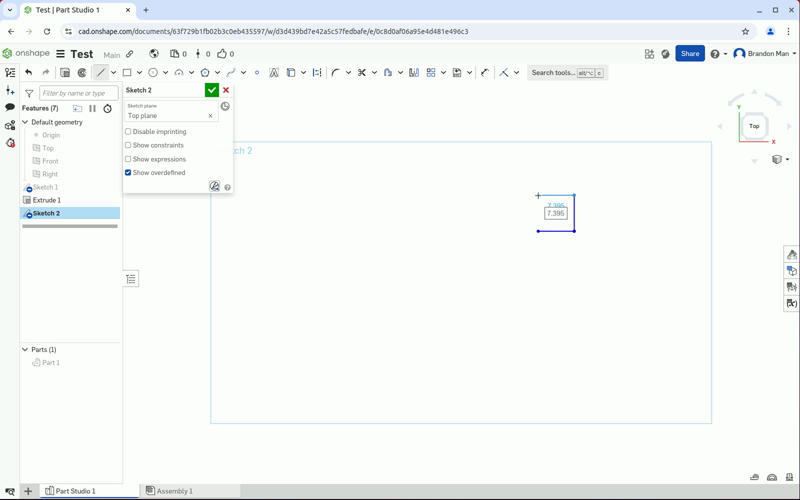
click(538, 195)
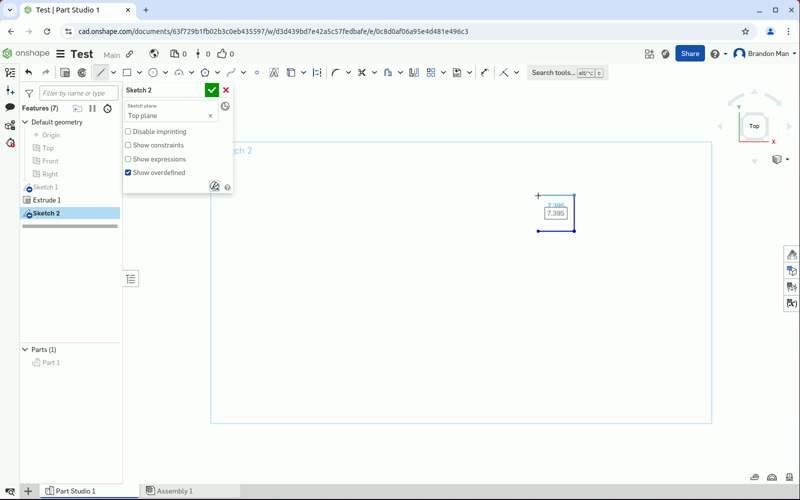
key_up(shift)
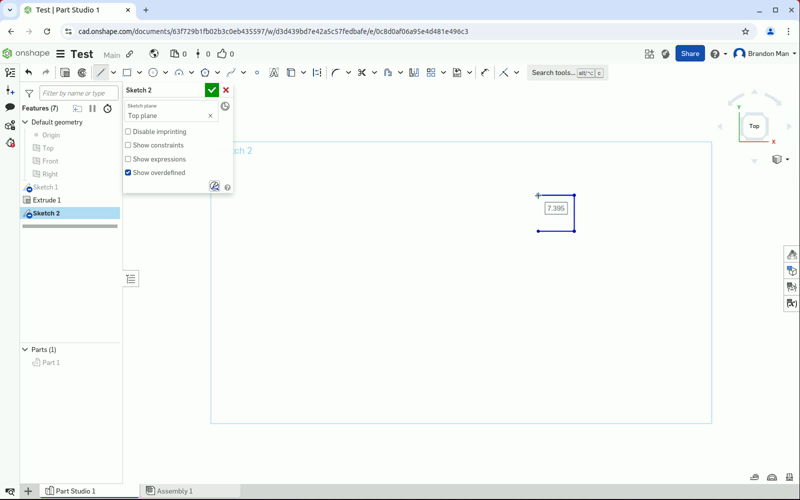
mouse_move(568, 195)
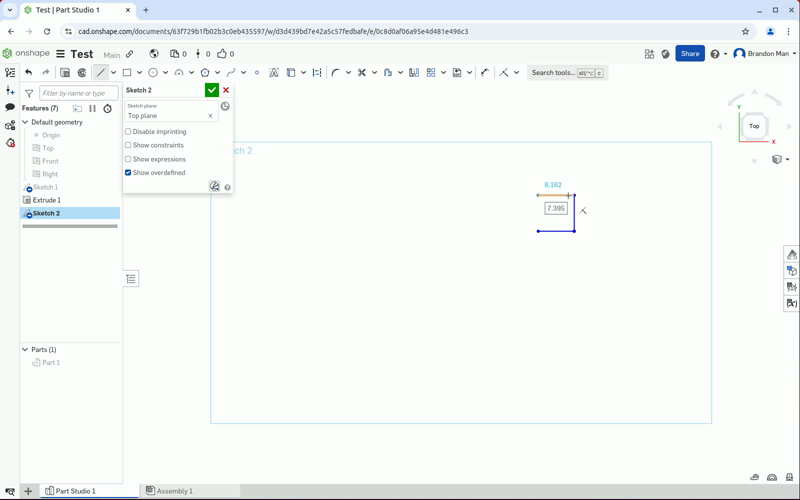
key_down(shift)
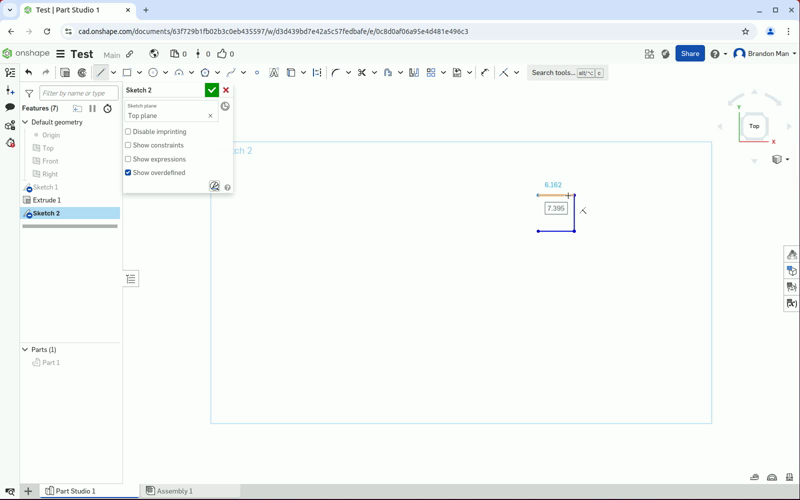
mouse_move(538, 231)
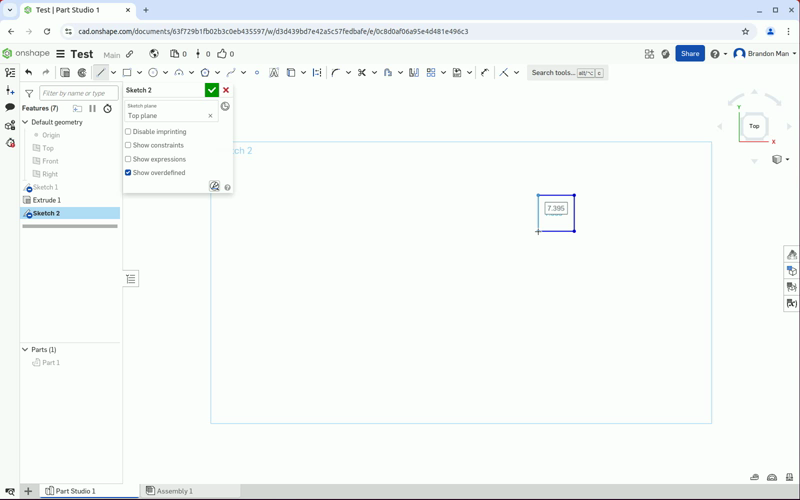
key_up(shift)
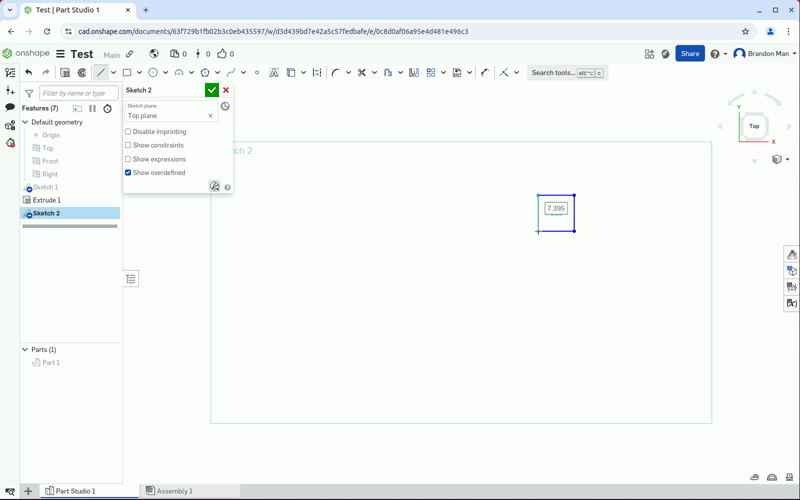
click(538, 231)
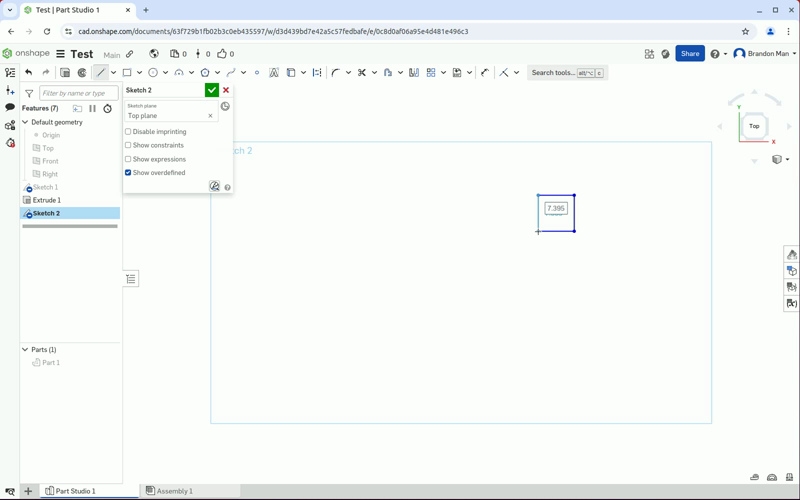
key(esc)
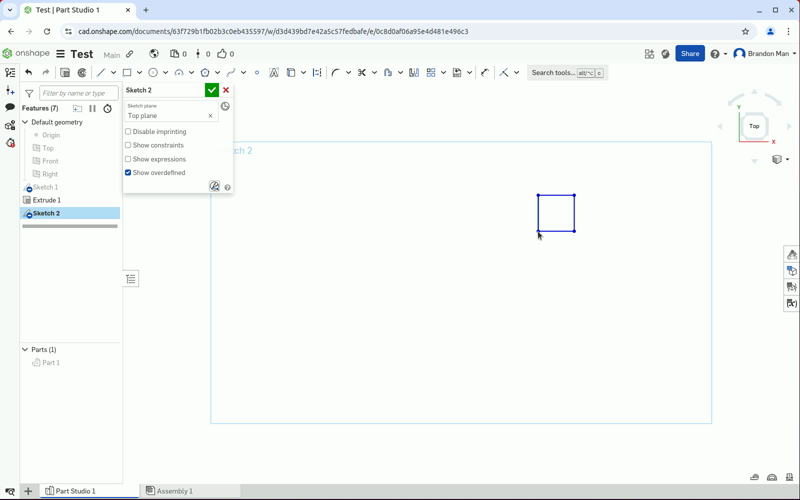
mouse_move(558, 210)
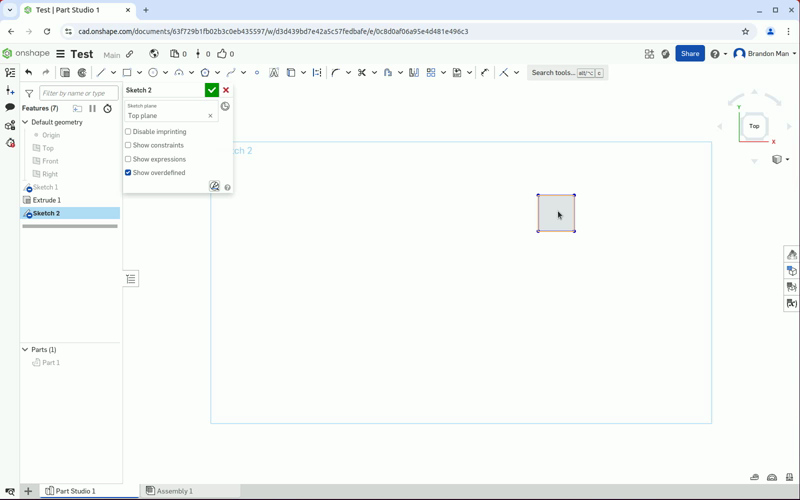
scroll(6)
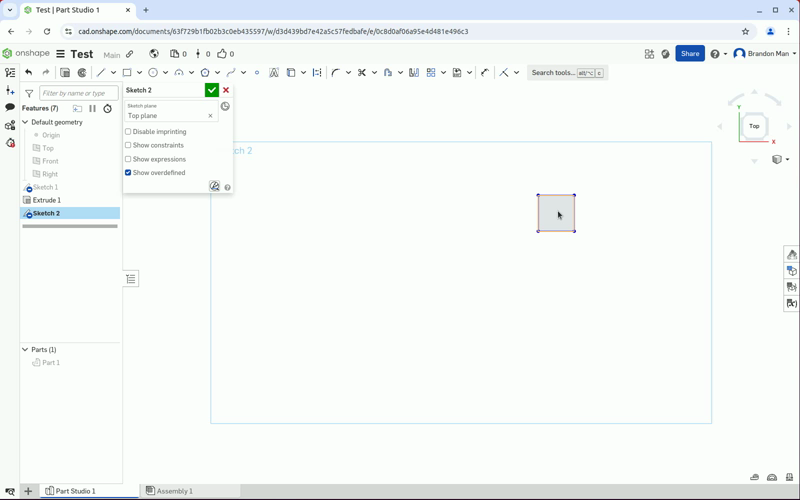
scroll(6)
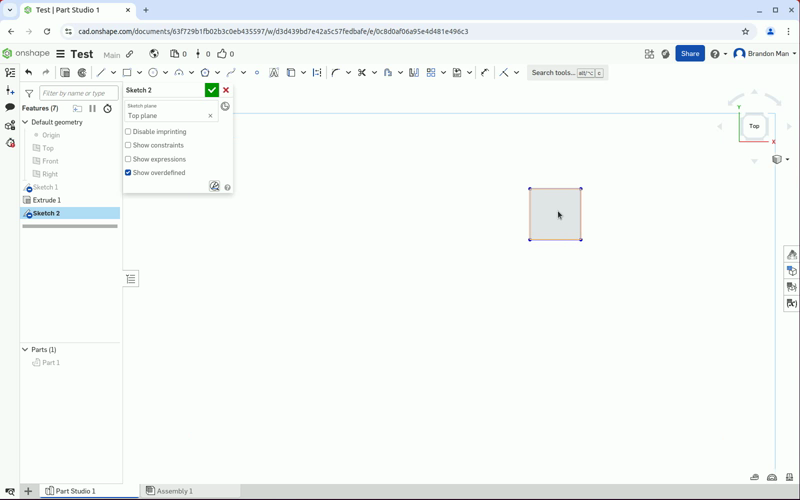
scroll(6)
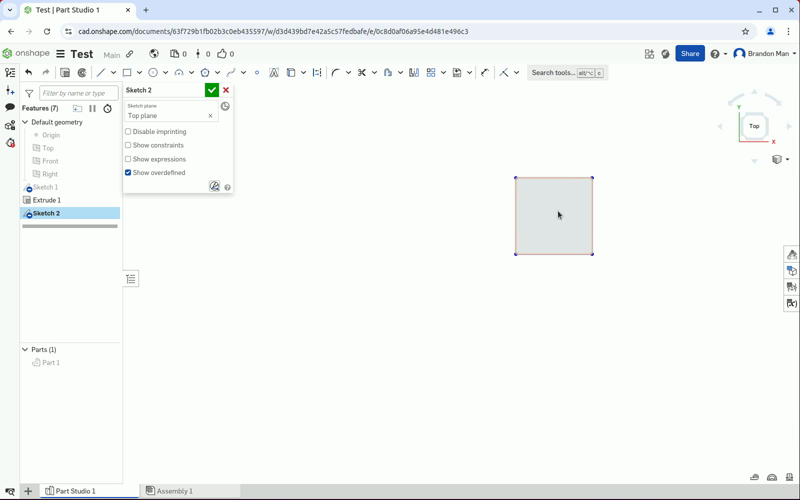
scroll(6)
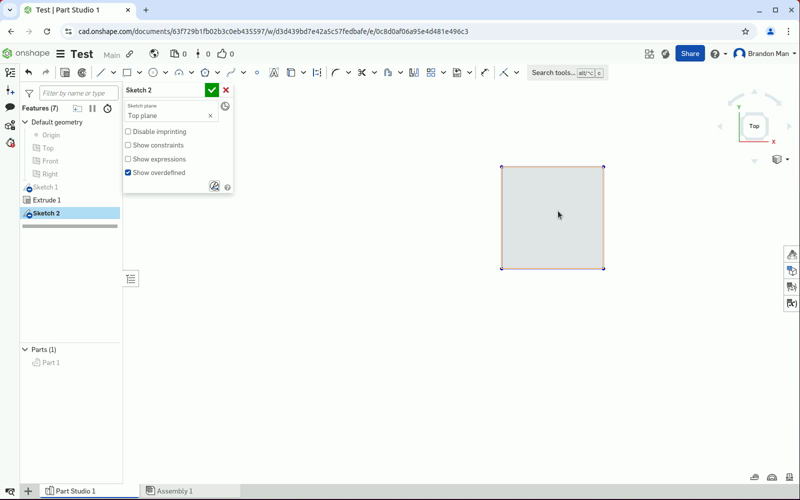
scroll(6)
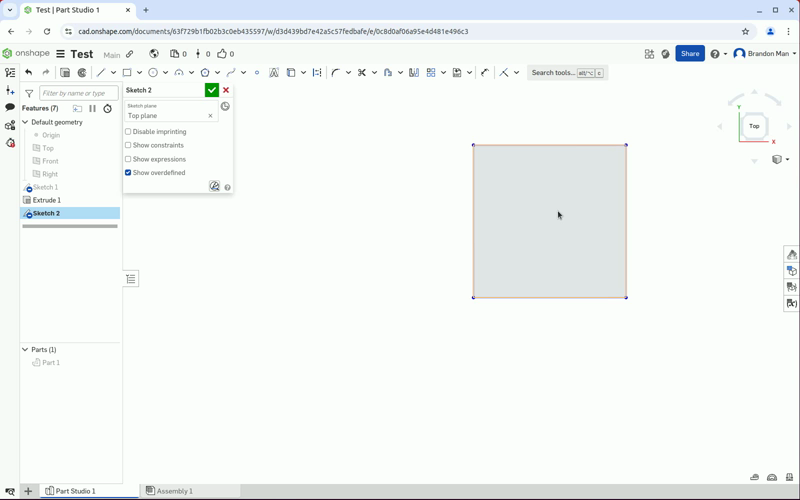
scroll(6)
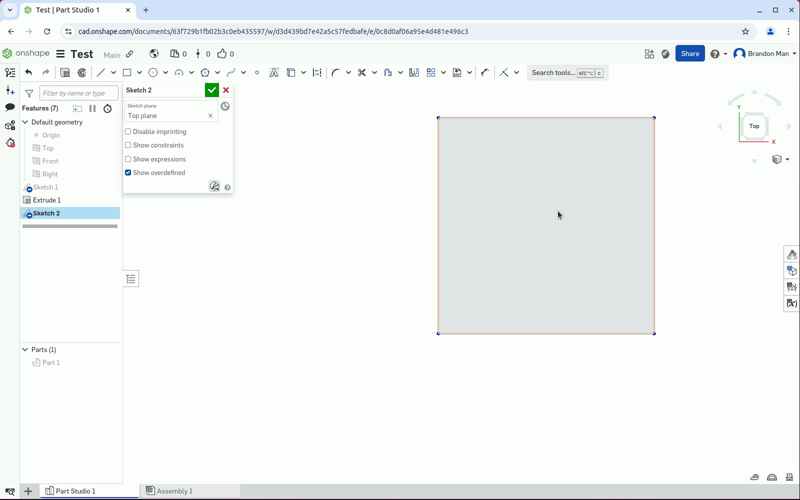
scroll(6)
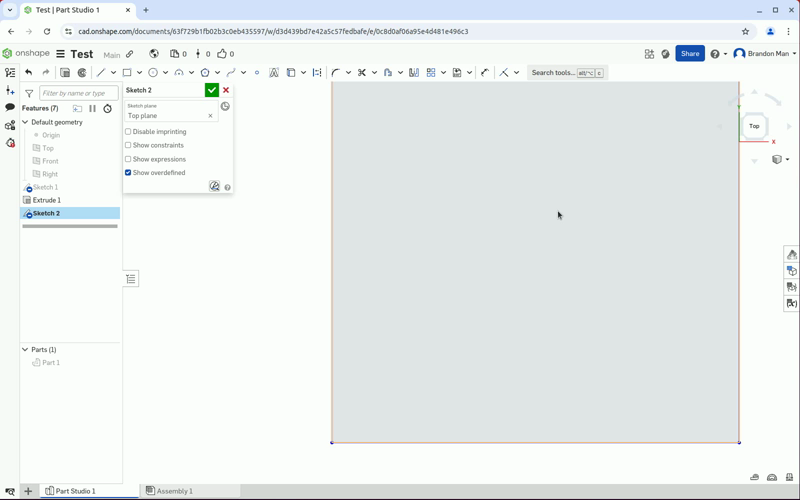
click(558, 210)
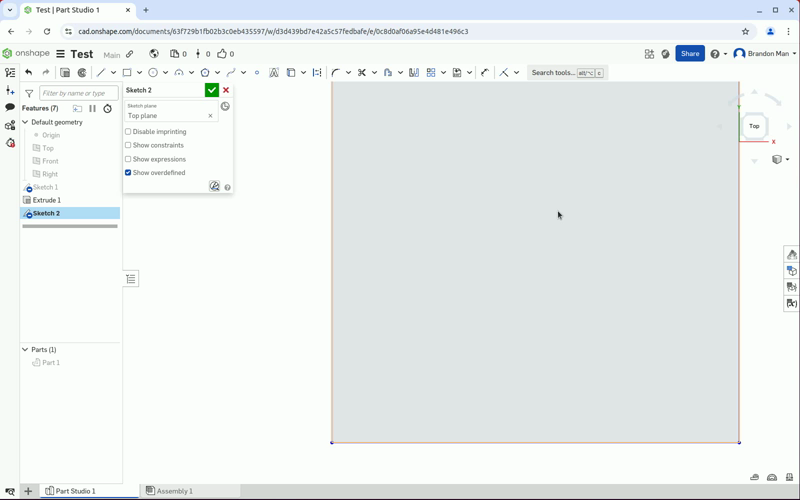
scroll(-6)
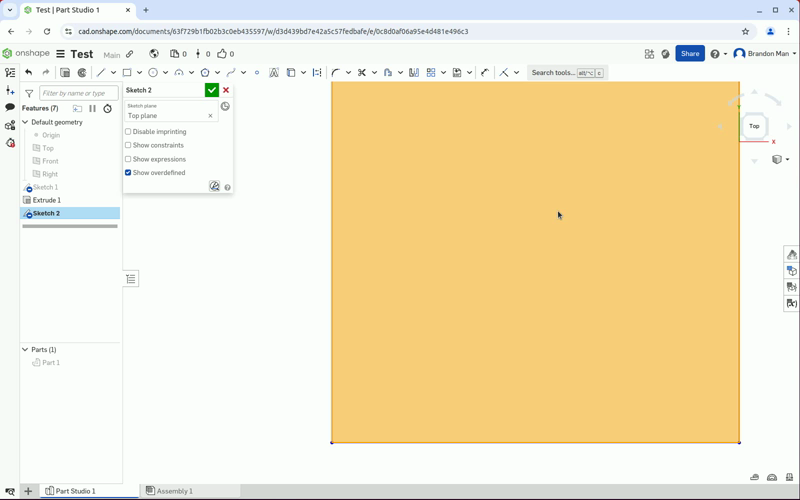
scroll(-6)
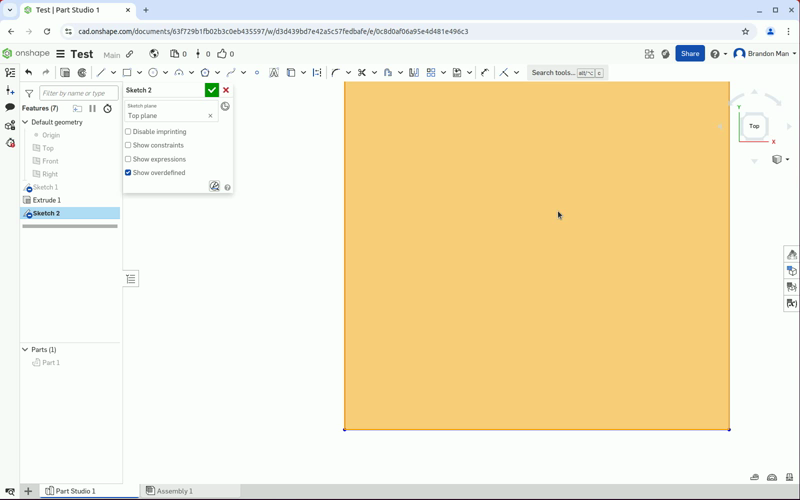
scroll(-6)
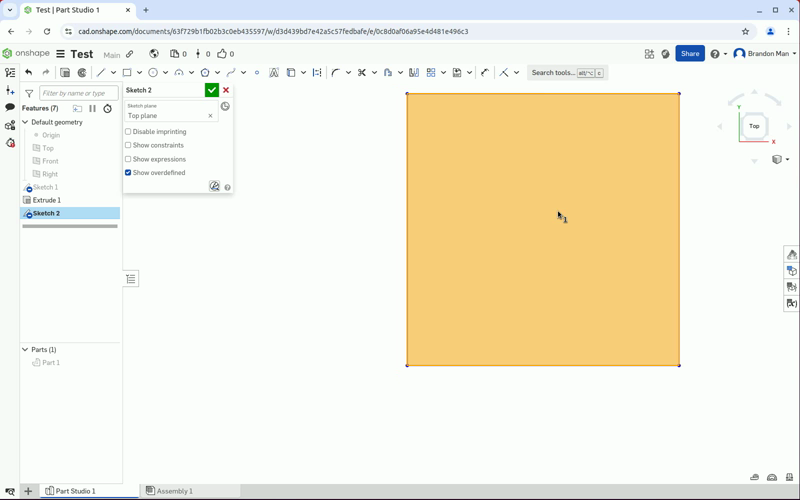
scroll(-6)
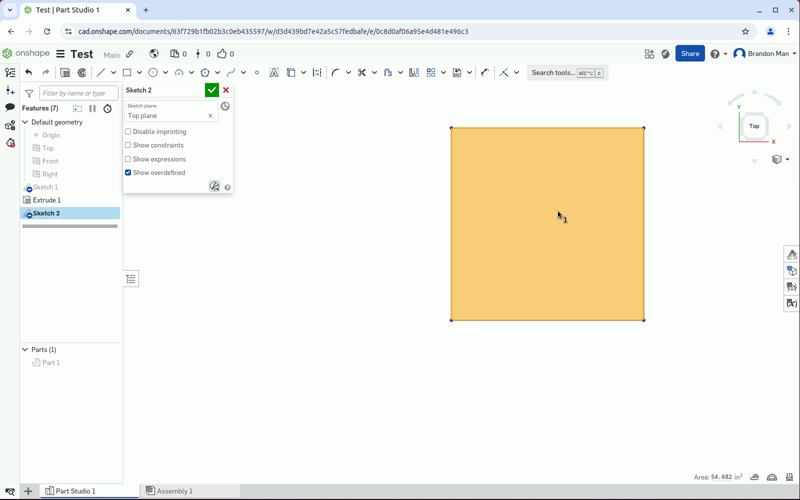
scroll(-6)
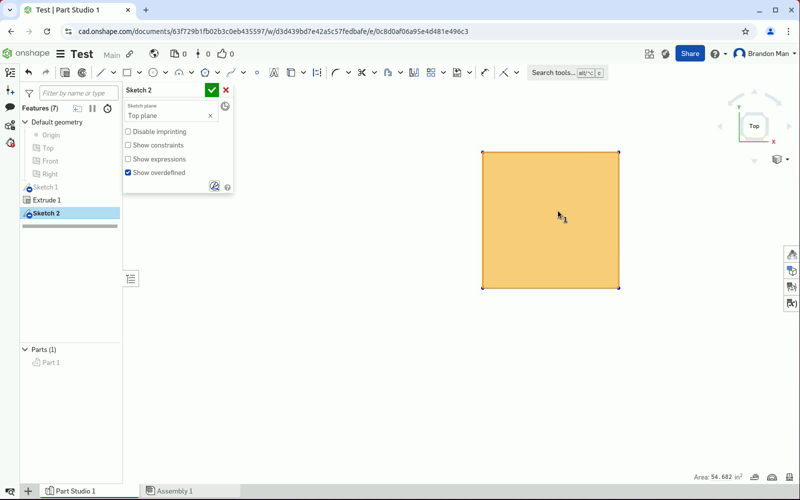
scroll(-6)
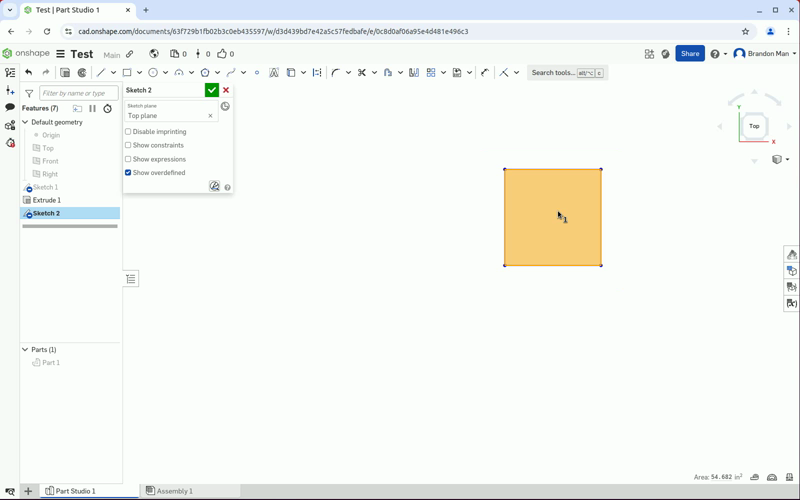
scroll(-6)
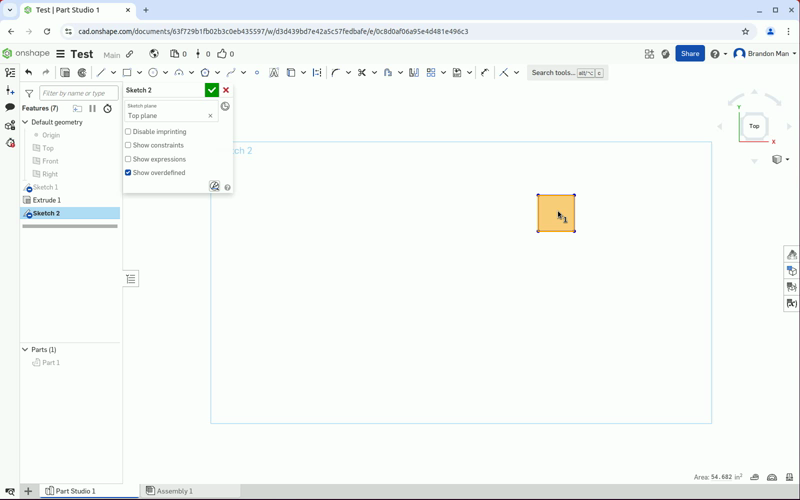
mouse_move(73, 352)
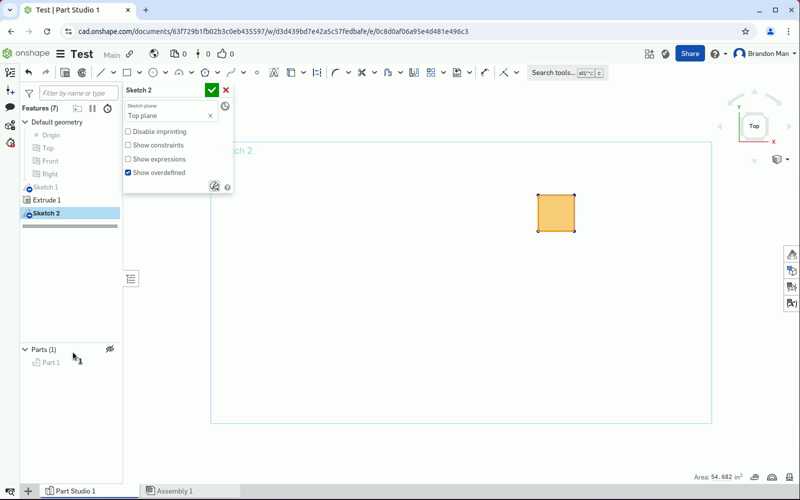
key(shift+y)
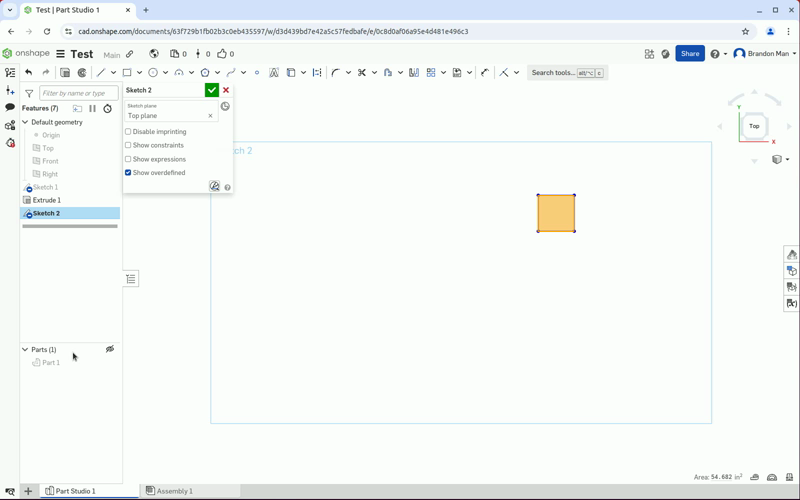
key(shift+e)
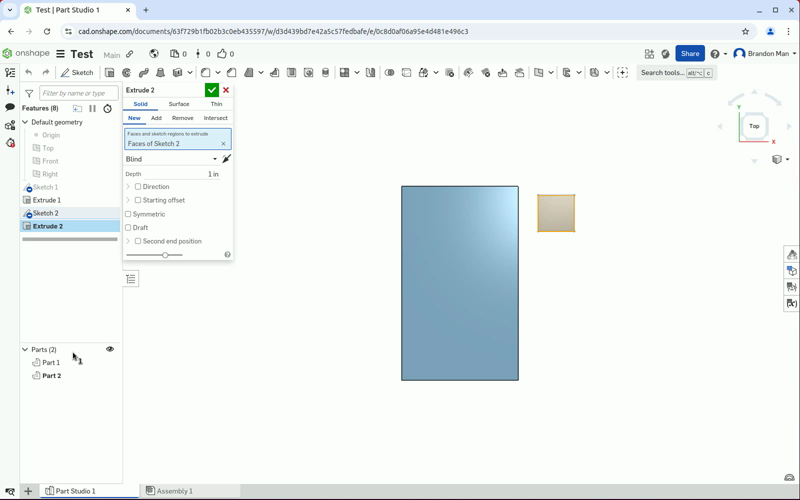
mouse_move(143, 106)
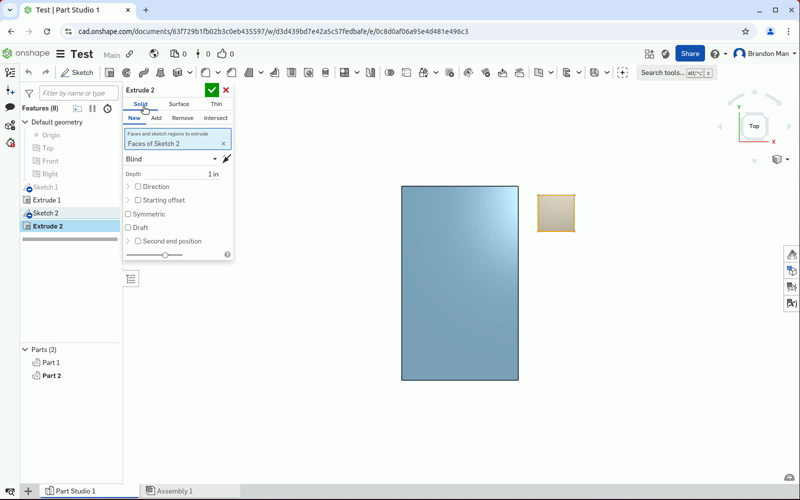
click(143, 106)
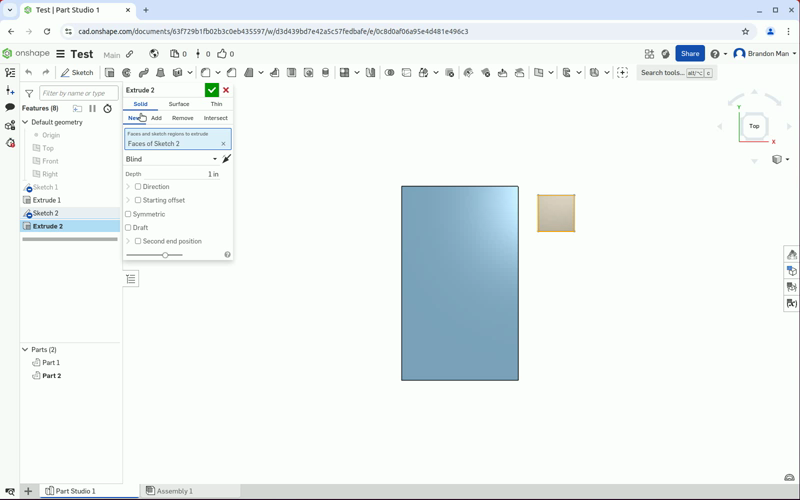
mouse_move(137, 120)
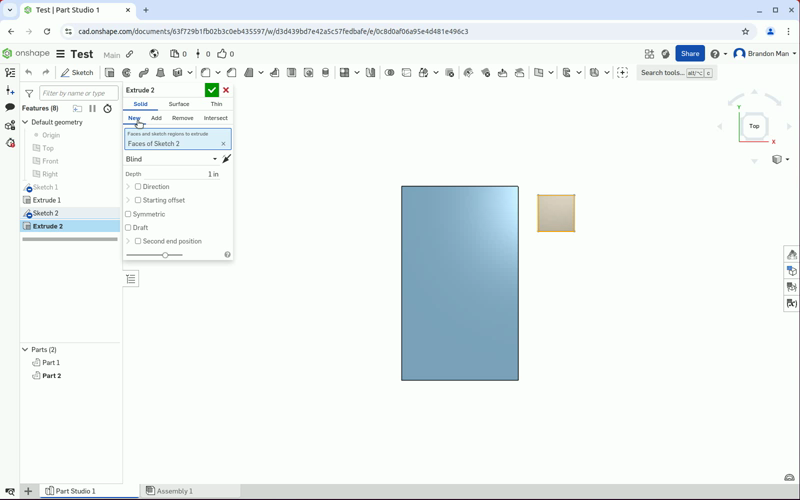
click(137, 120)
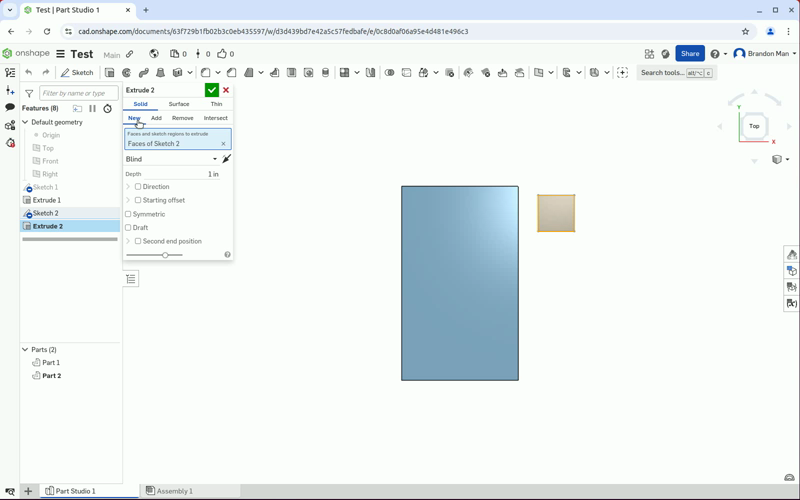
key(tab, 4)
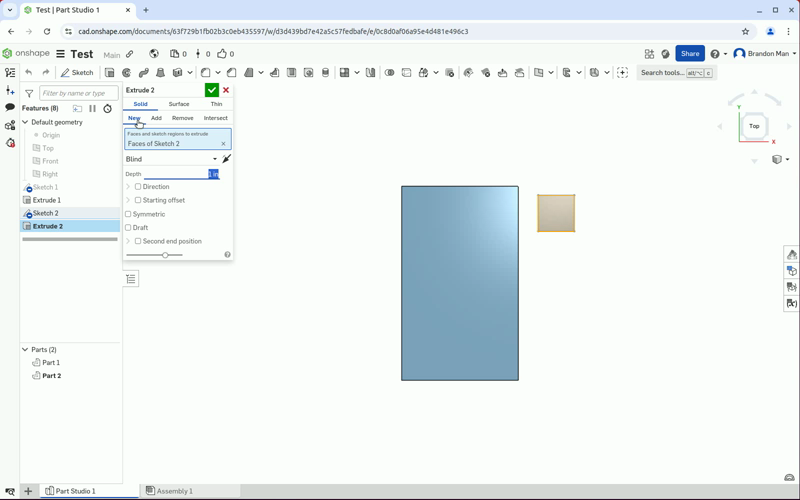
text(0.241)
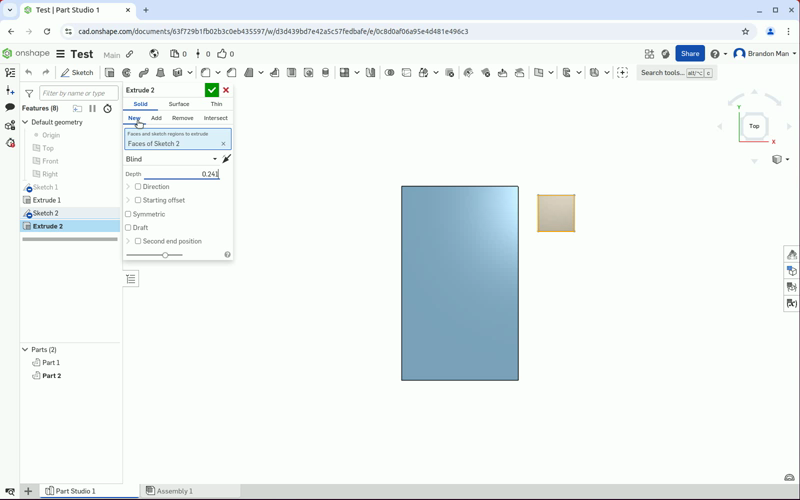
key(enter)
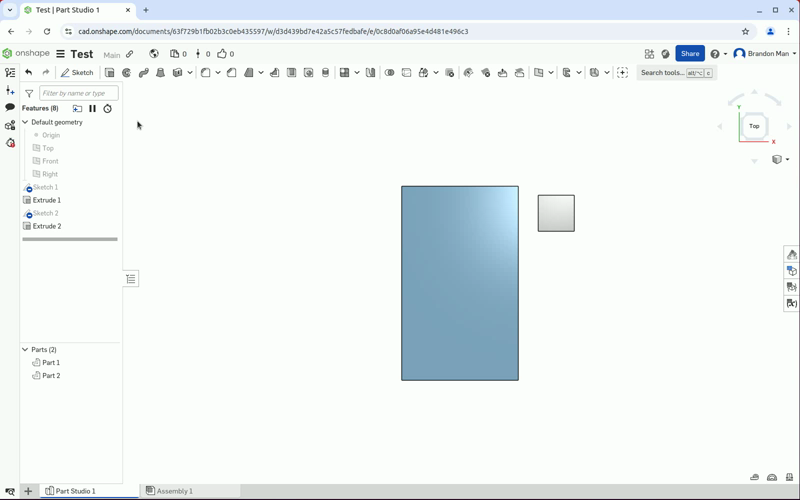
key(shift+h)
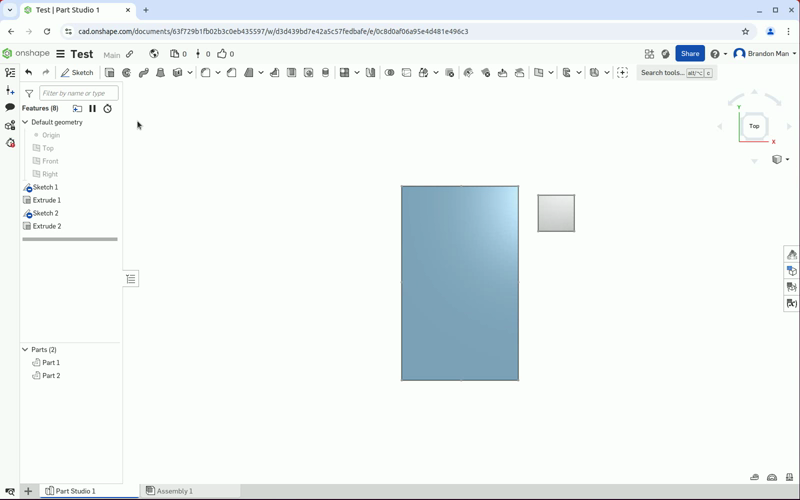
key(shift+h)
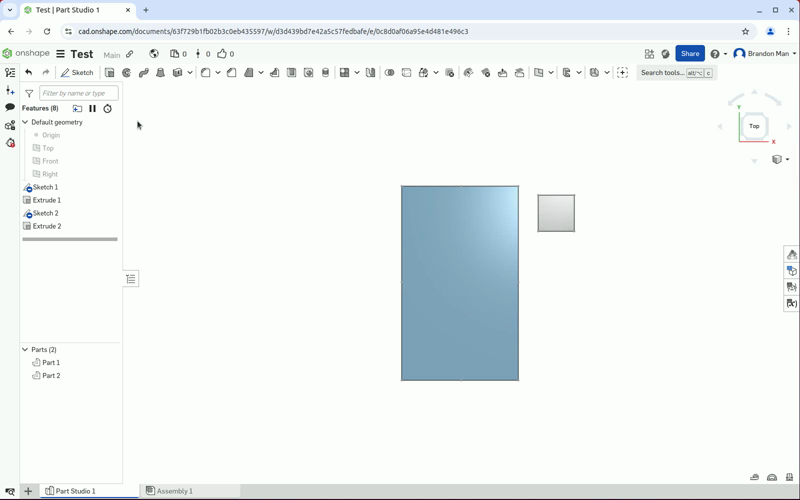
key(shift+7)
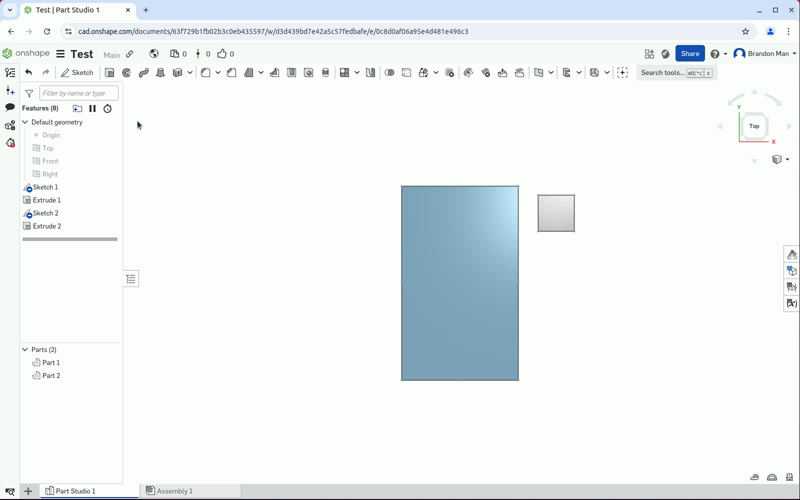
key(up, 3)
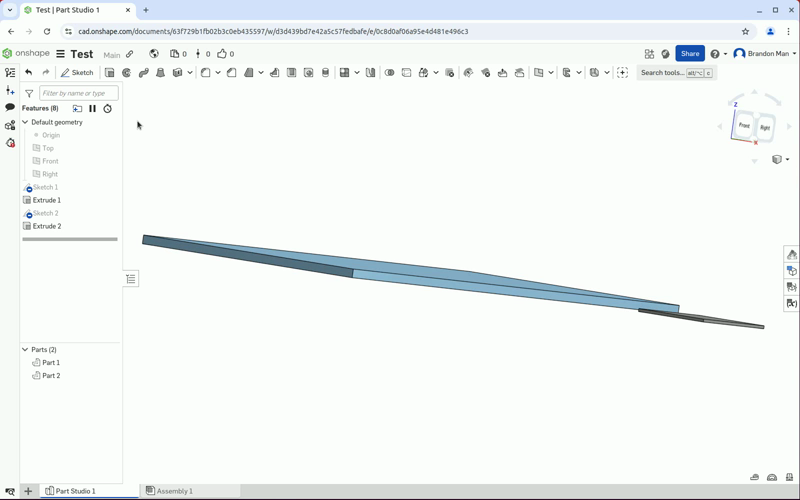
key(left, 3)
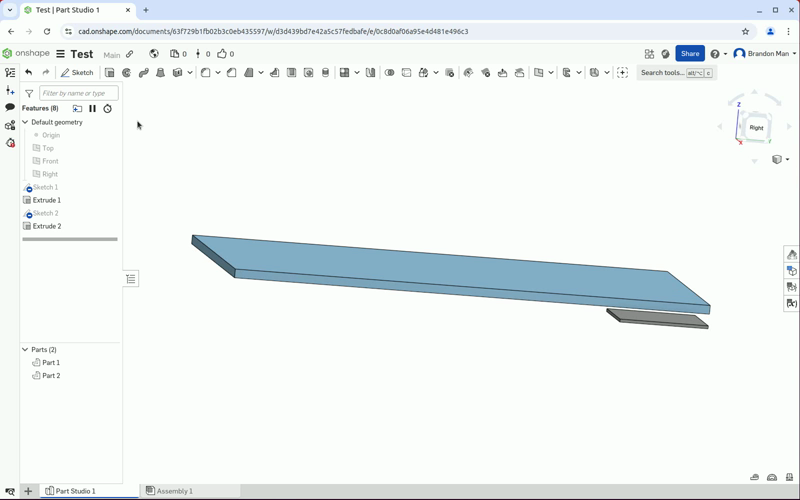
key(right, 3)
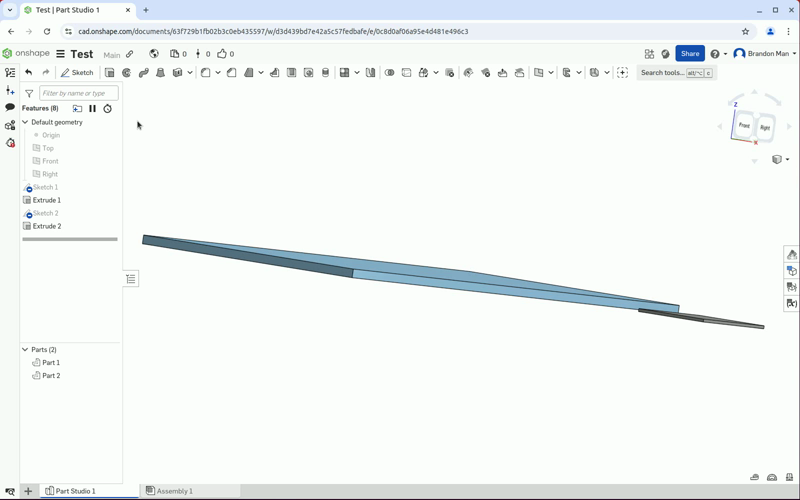
key(down, 3)
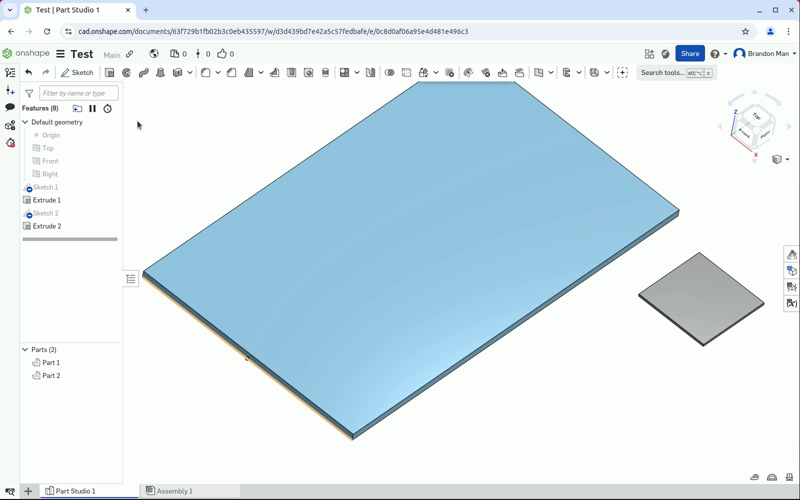
mouse_move(73, 189)
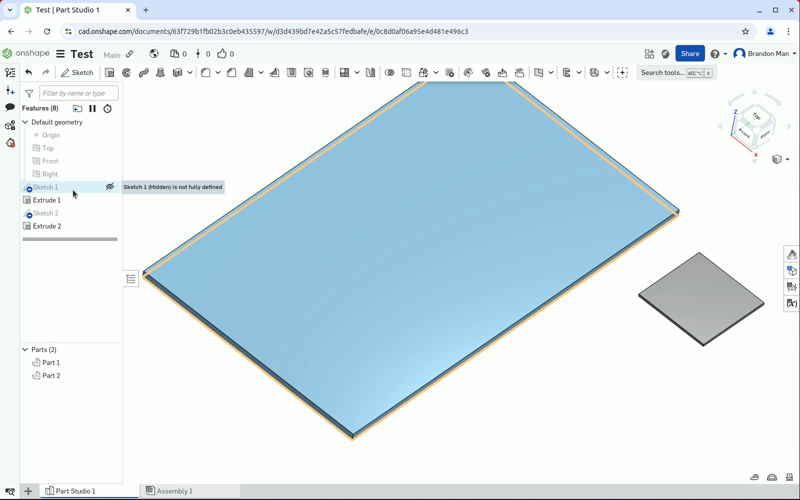
click(73, 189)